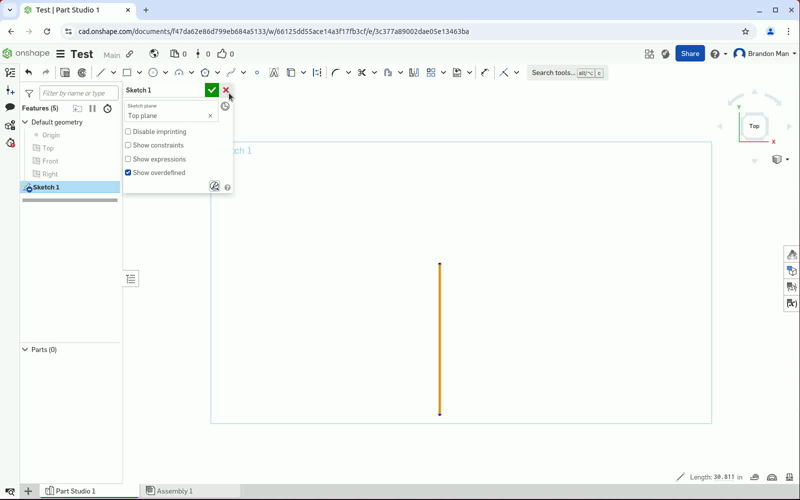
key(shift+h)
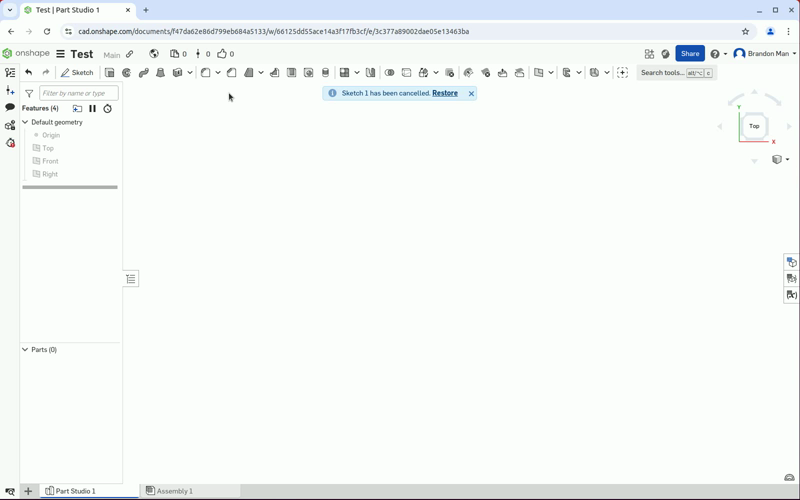
mouse_move(73, 352)
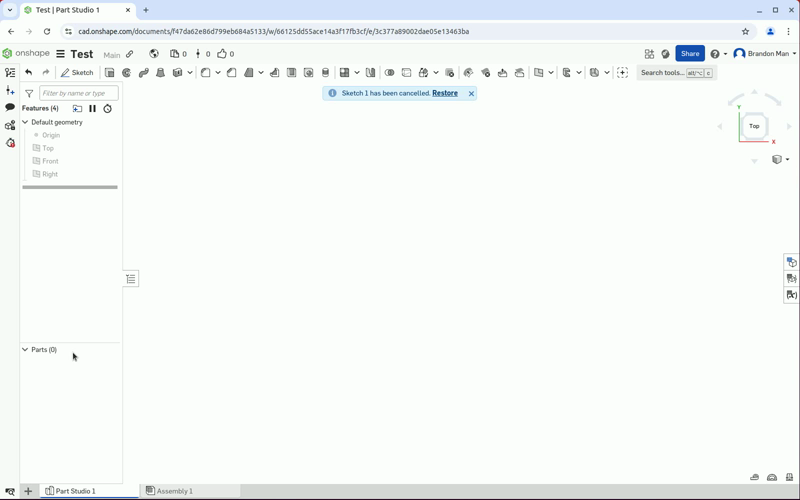
key(y)
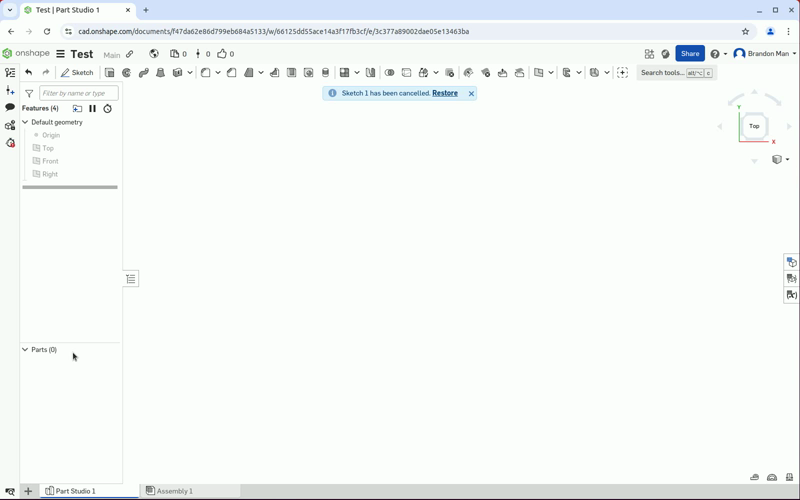
key(shift+p)
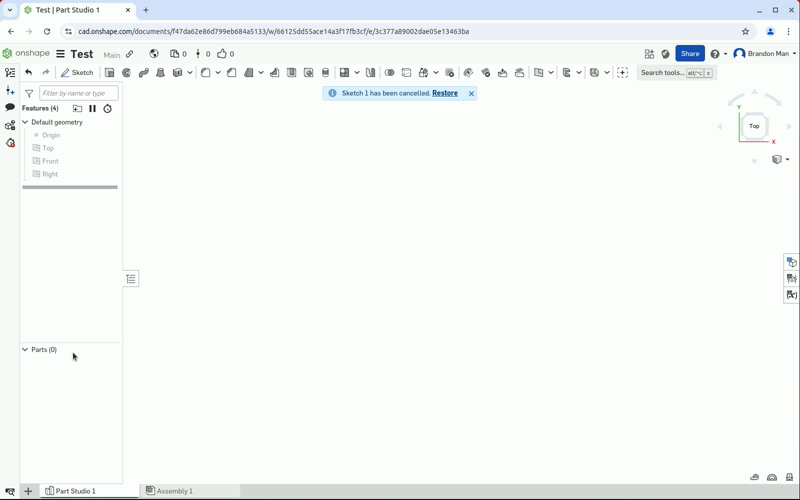
key(space)
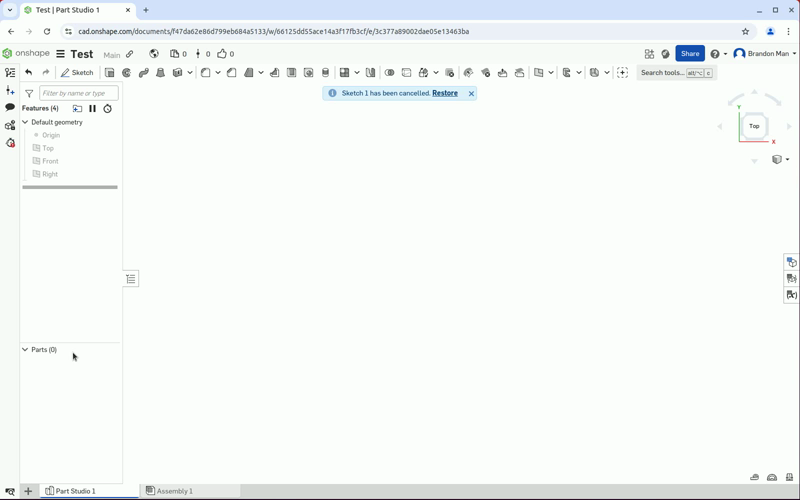
key_down(shift)
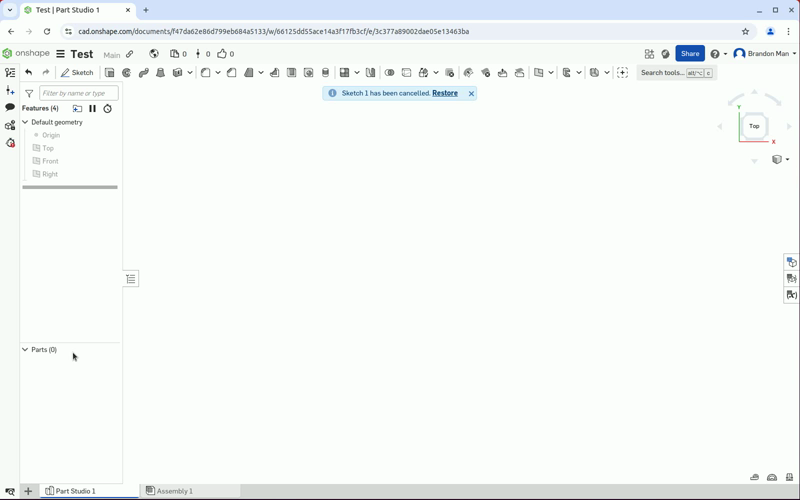
key(up)
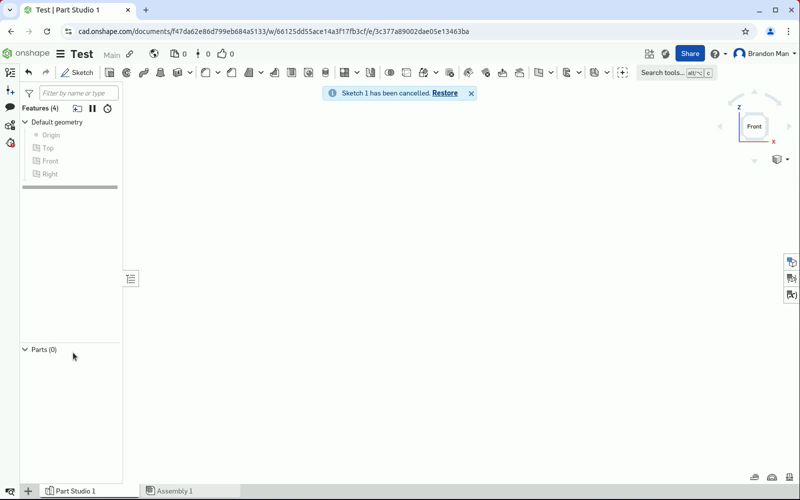
key_up(shift)
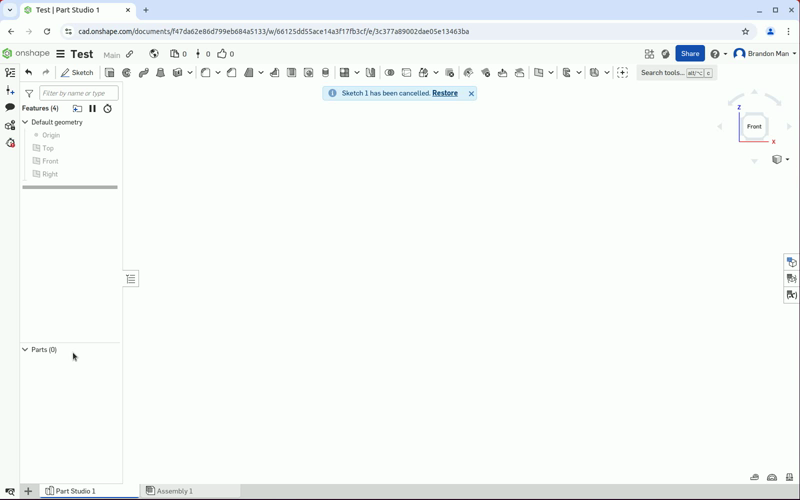
mouse_move(73, 352)
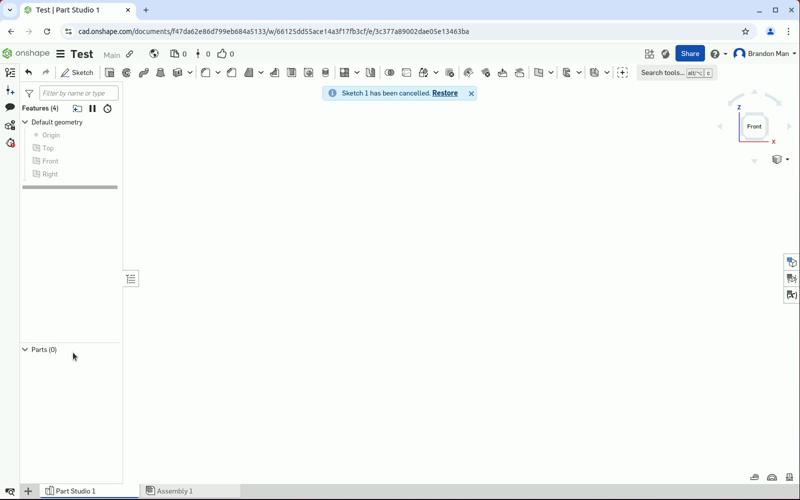
key(shift+y)
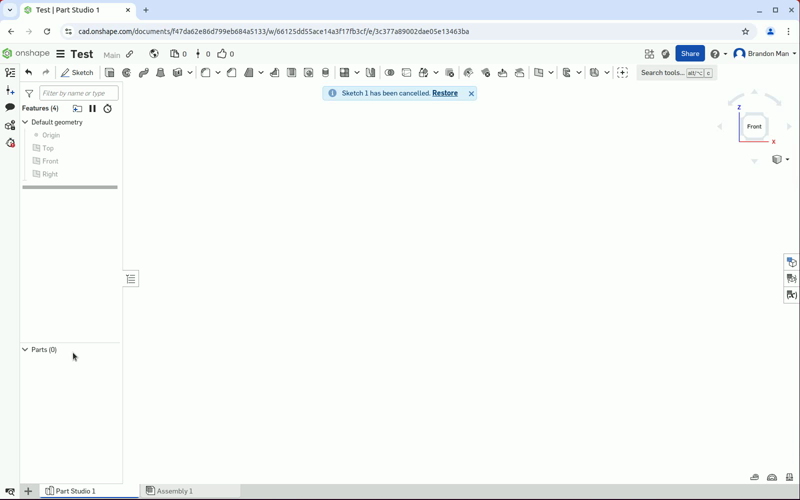
key(shift+s)
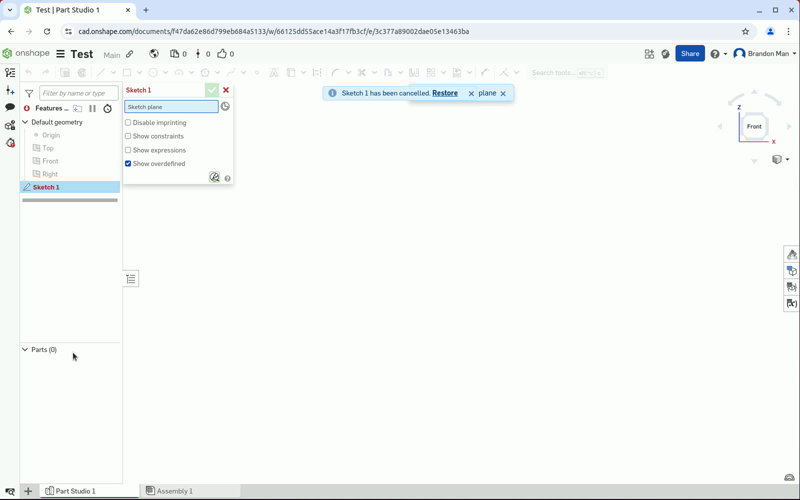
mouse_move(73, 163)
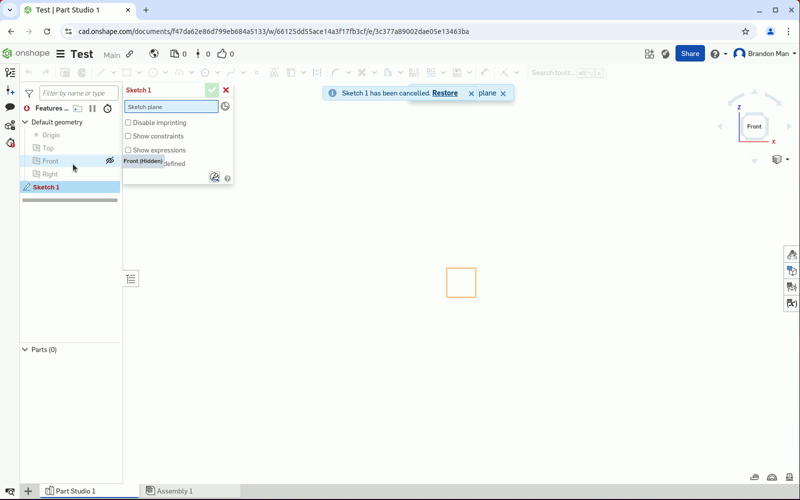
click(73, 163)
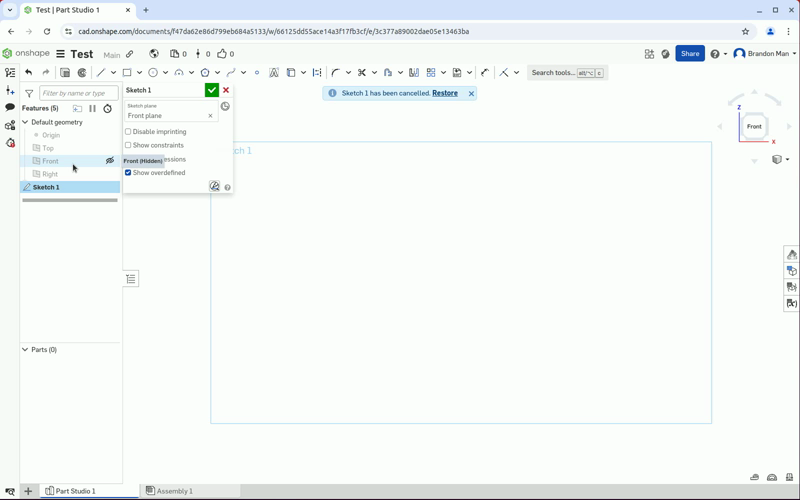
mouse_move(73, 352)
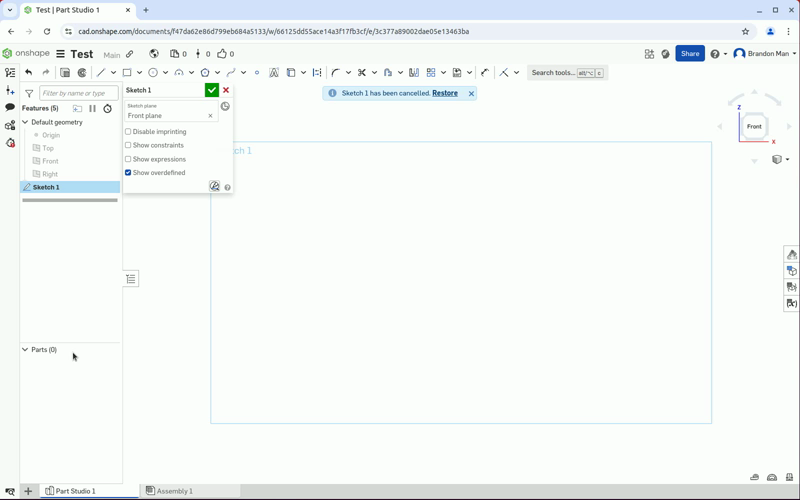
key(y)
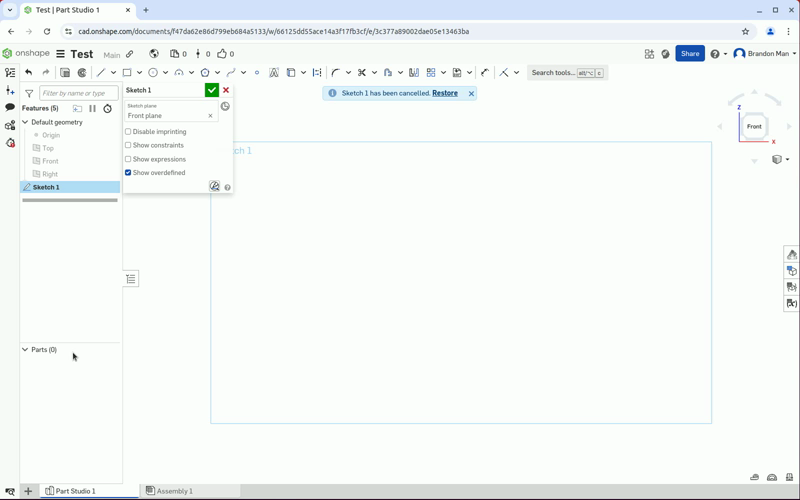
key(l)
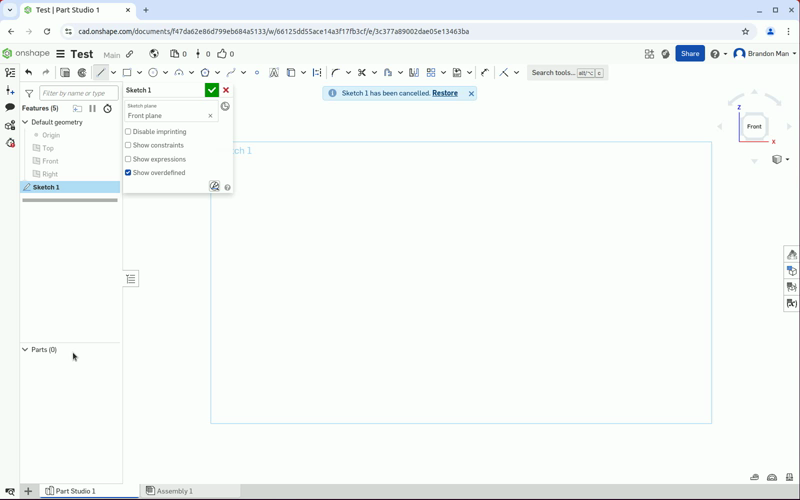
key_down(shift)
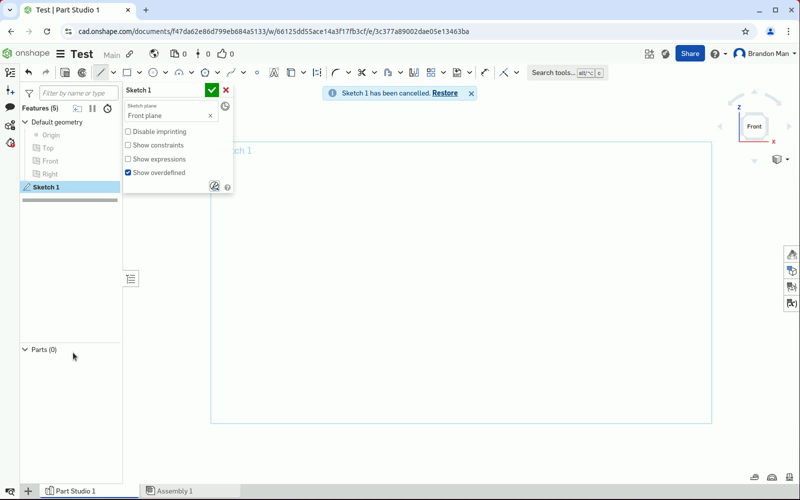
mouse_move(348, 282)
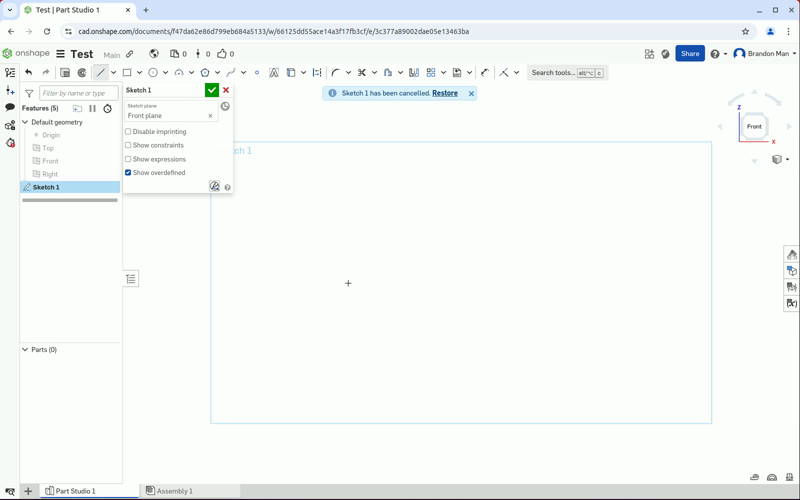
click(348, 282)
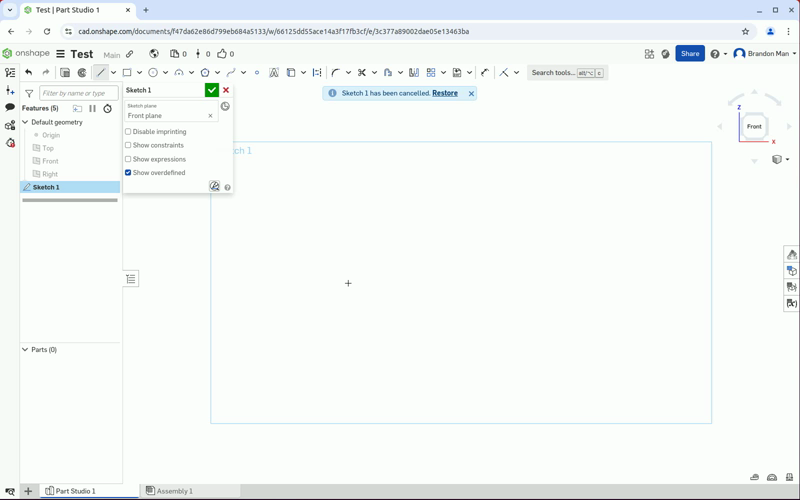
key_up(shift)
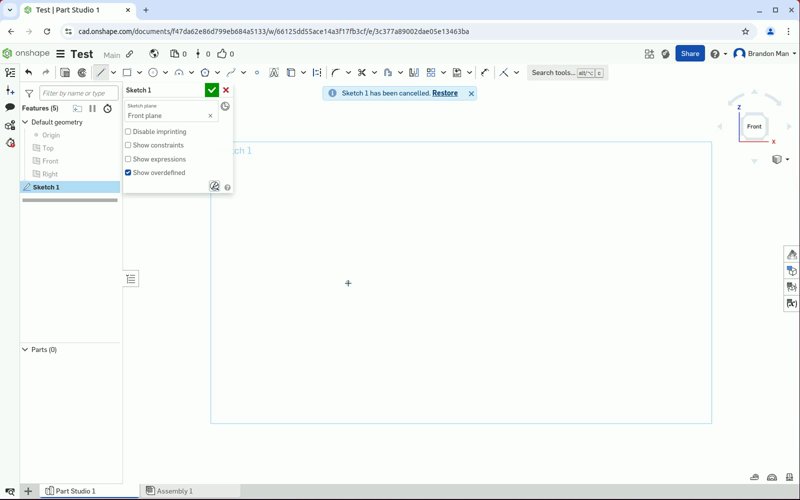
key_down(shift)
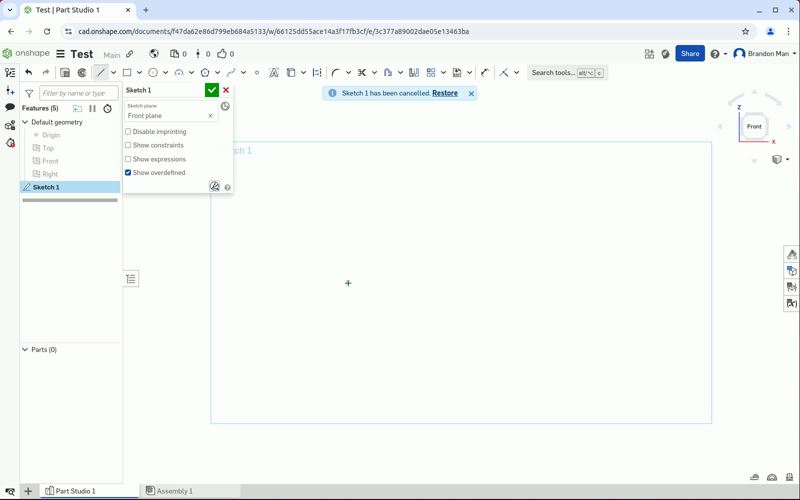
mouse_move(460, 282)
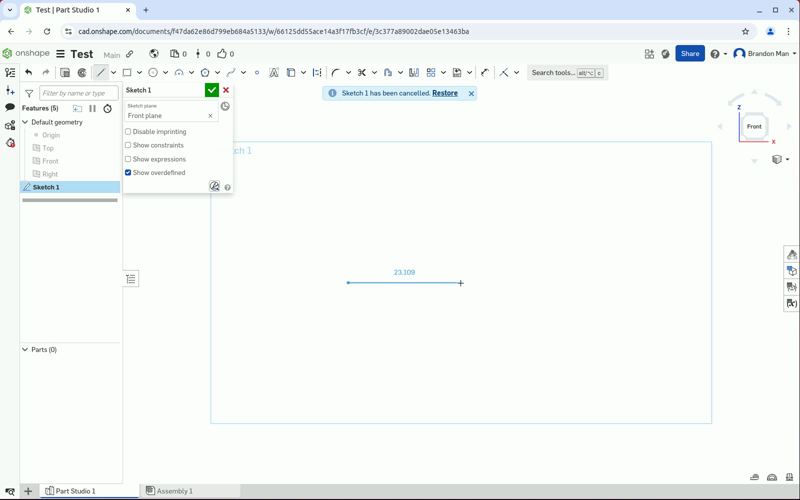
click(460, 282)
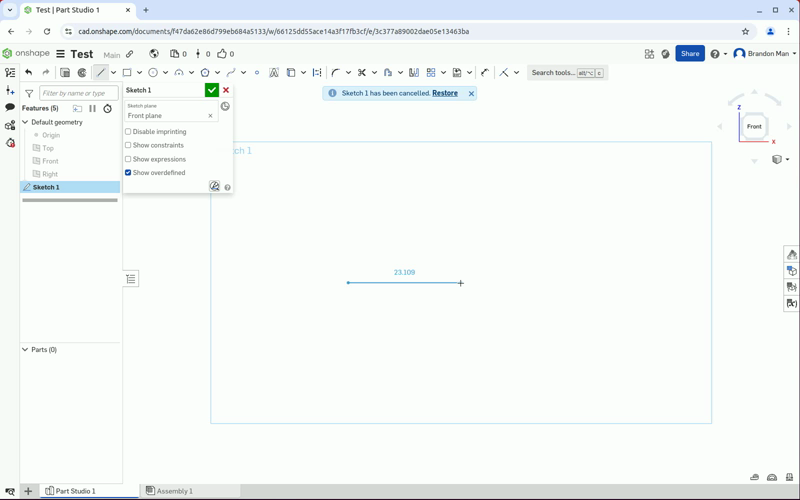
key_up(shift)
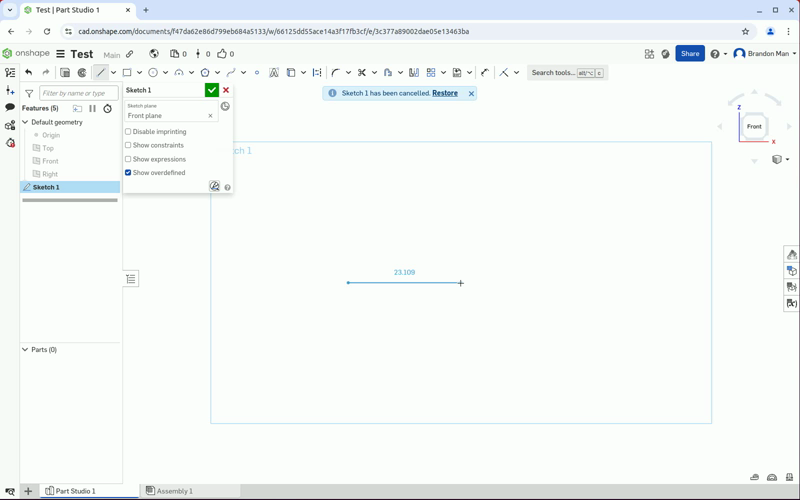
key_down(shift)
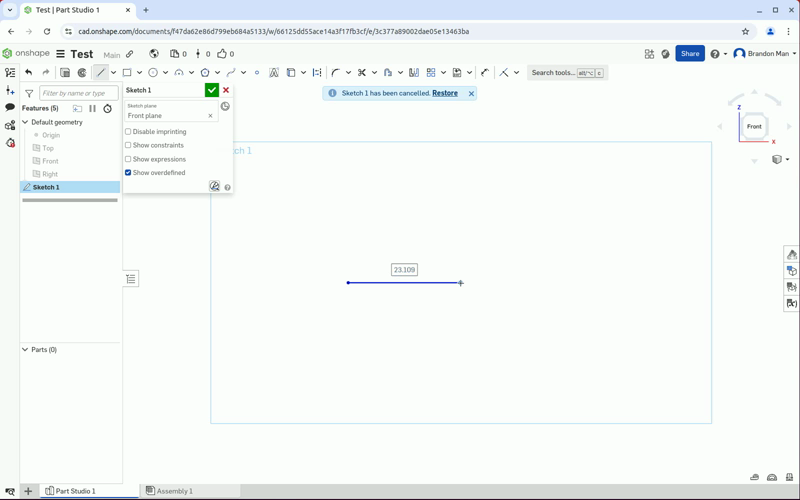
mouse_move(460, 170)
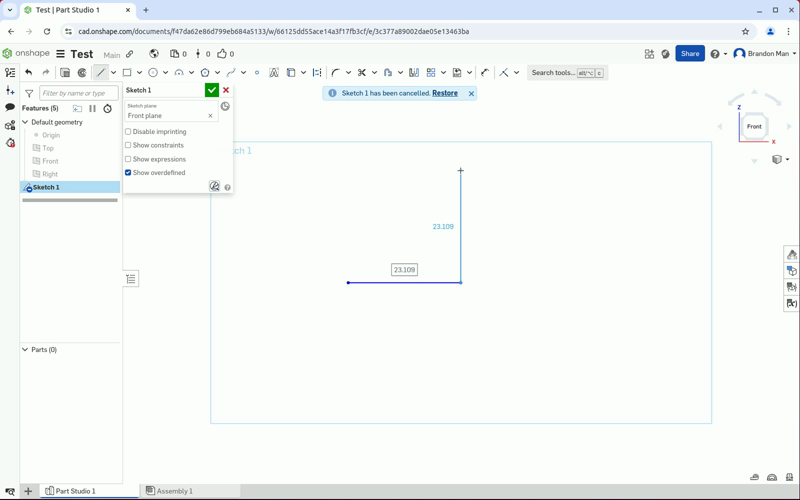
click(460, 170)
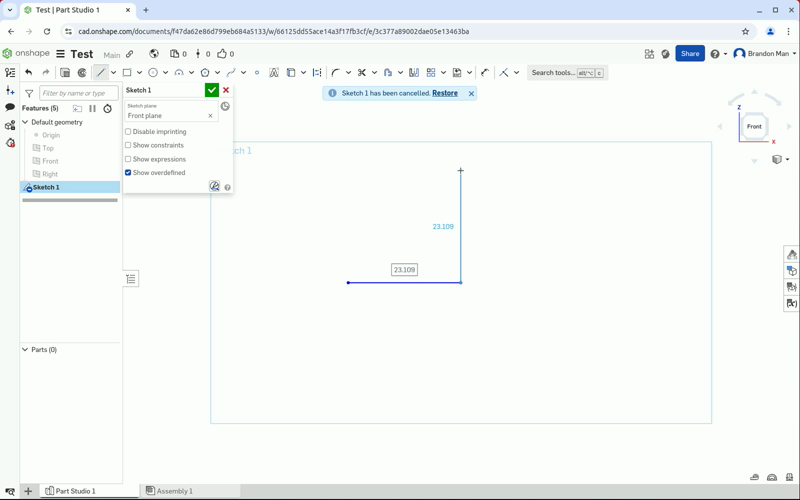
key_up(shift)
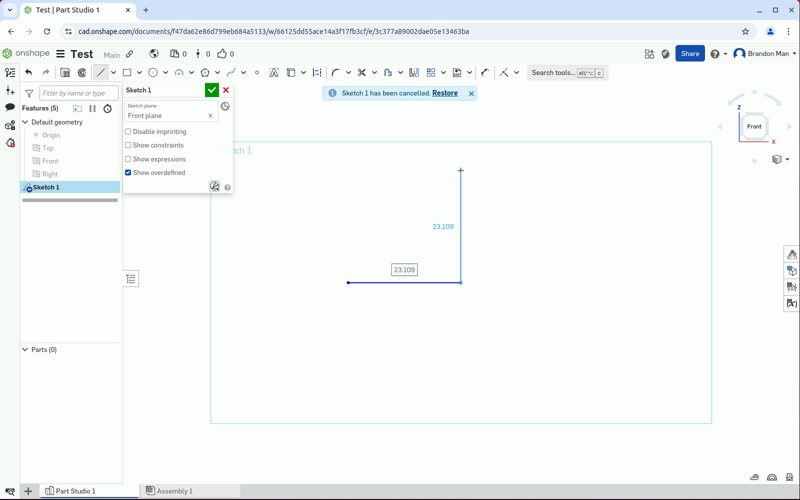
key_down(shift)
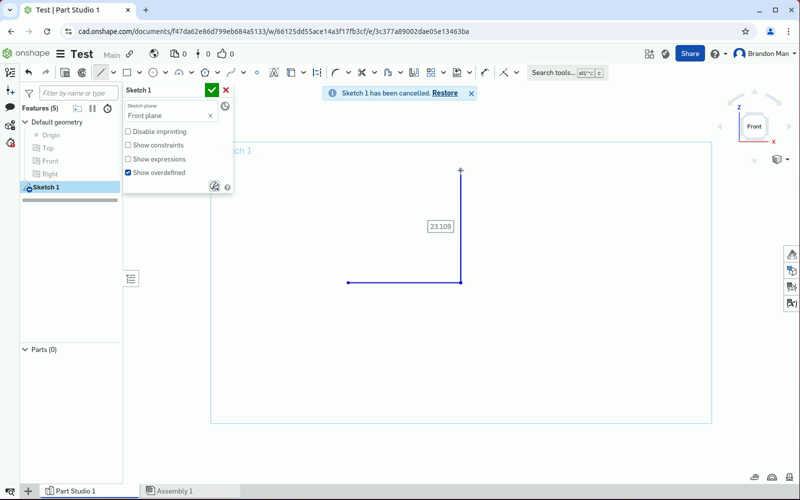
mouse_move(348, 170)
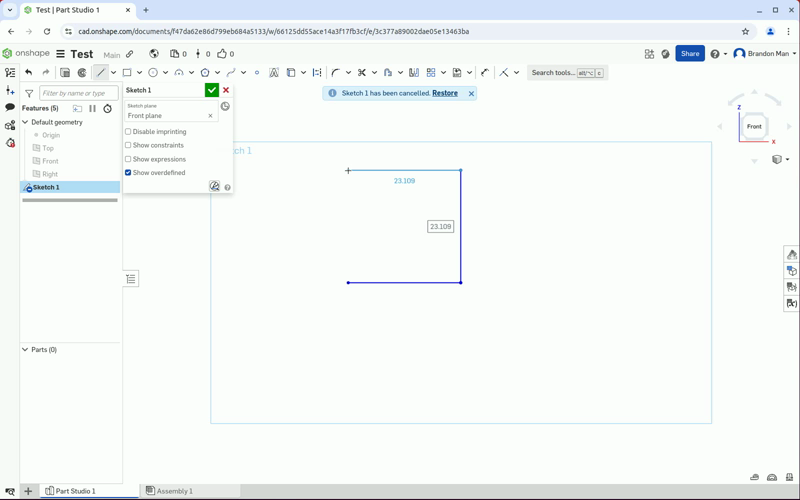
click(348, 170)
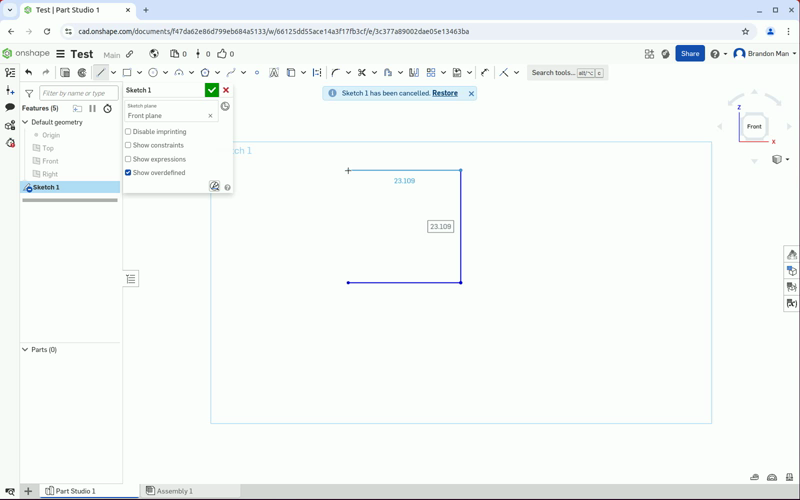
key_up(shift)
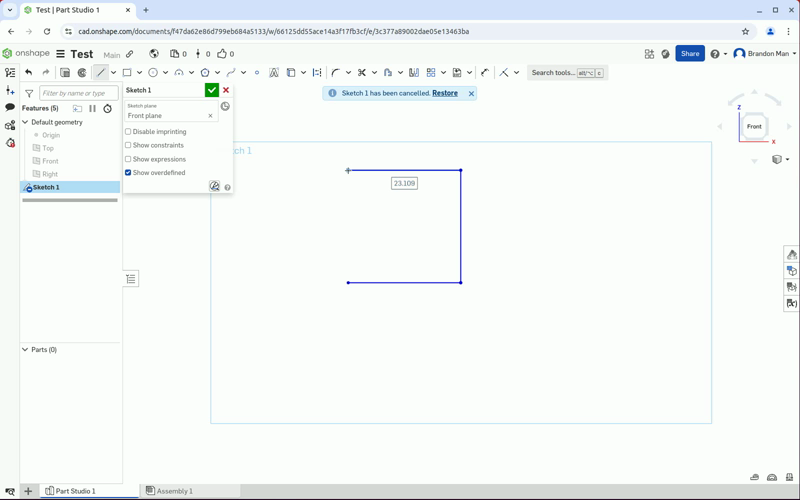
key_down(shift)
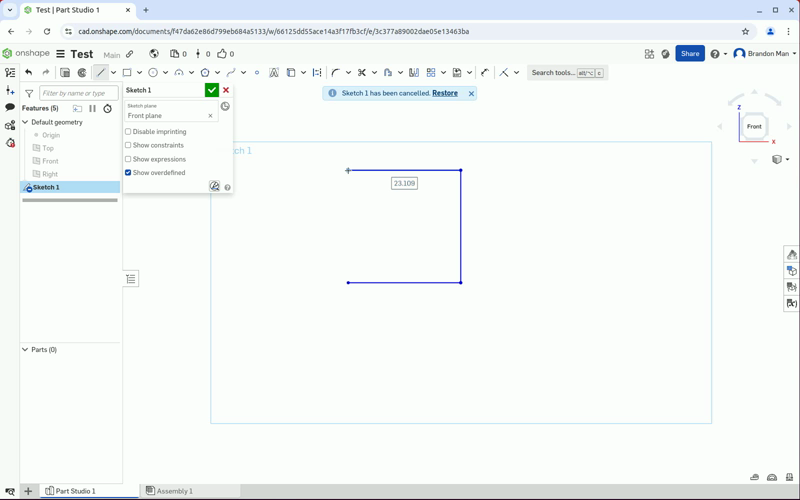
mouse_move(348, 282)
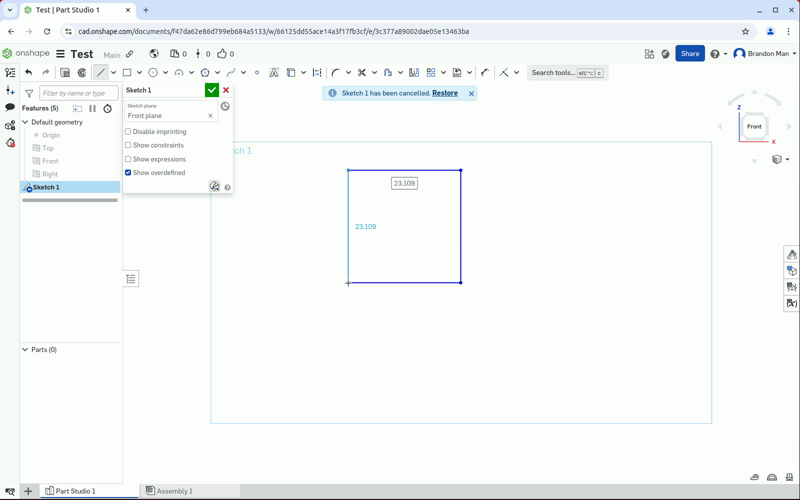
key_up(shift)
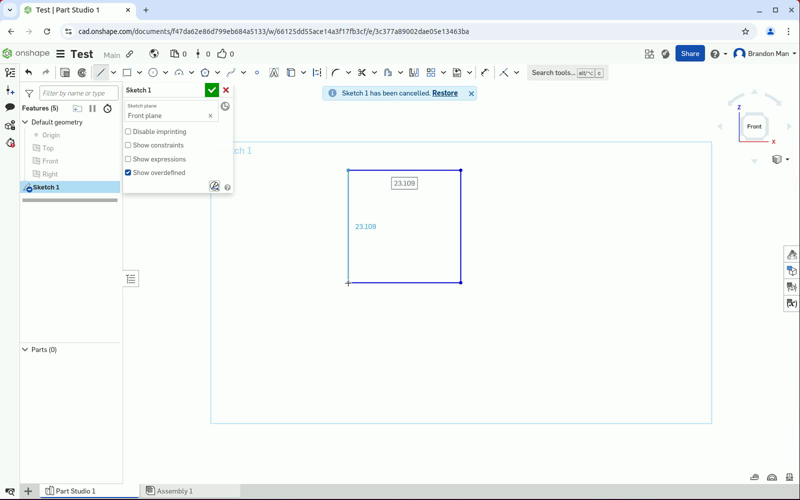
click(348, 282)
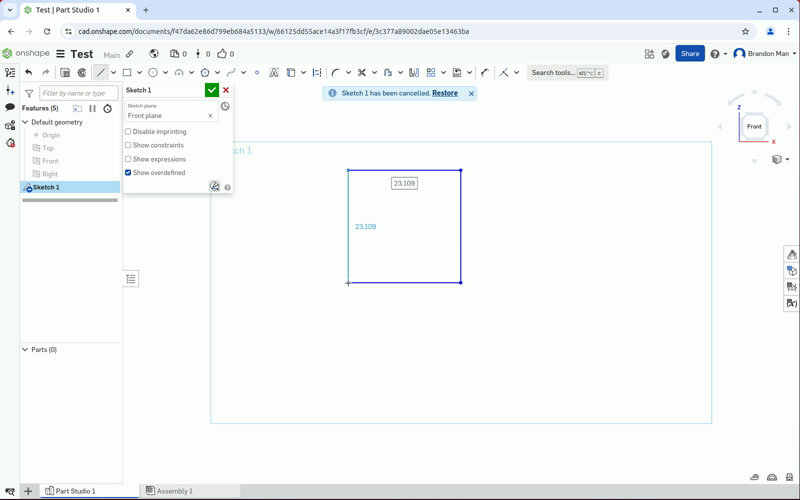
key(esc)
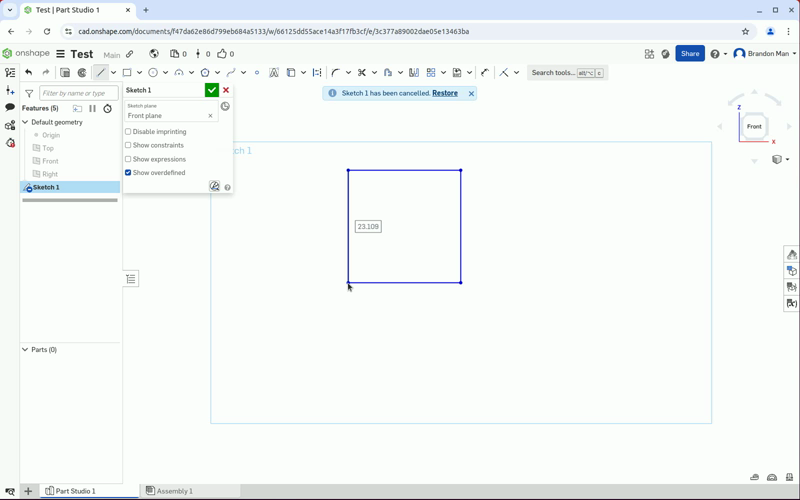
mouse_move(435, 254)
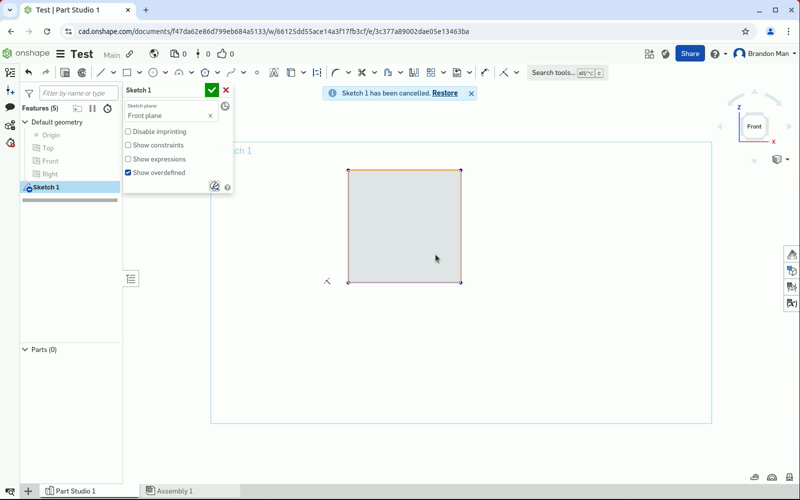
click(435, 254)
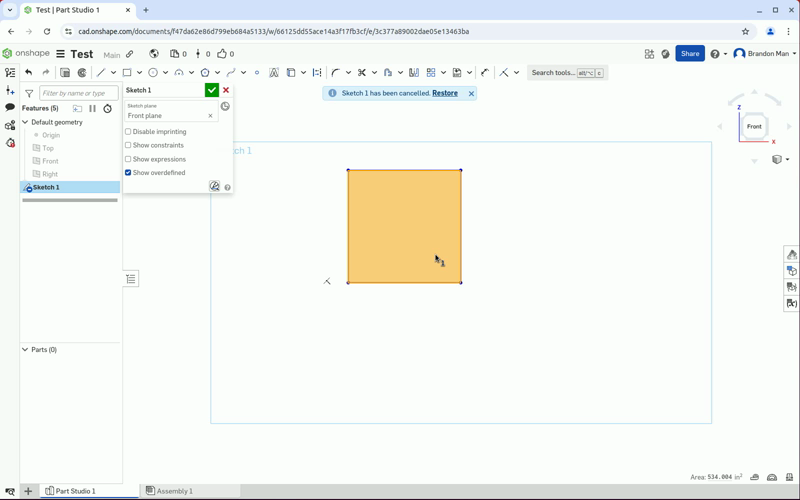
mouse_move(73, 352)
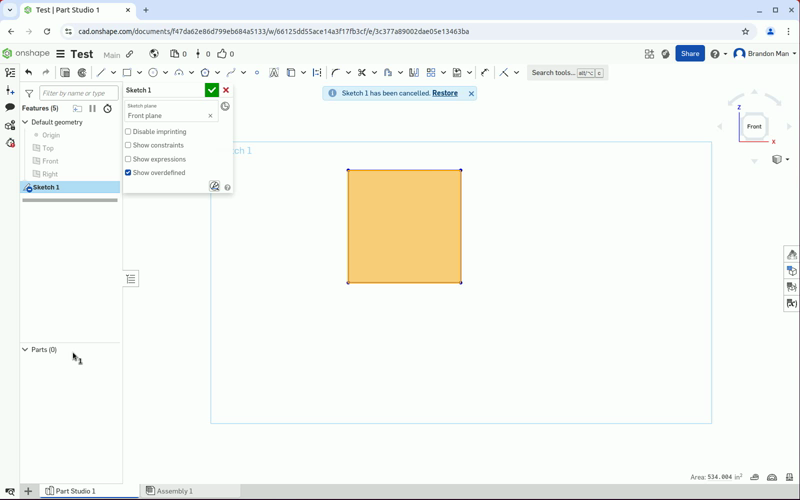
key(shift+y)
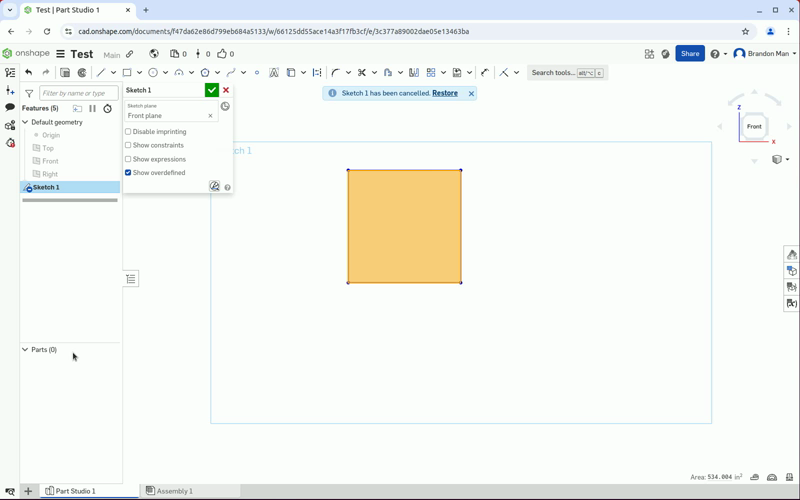
key(shift+e)
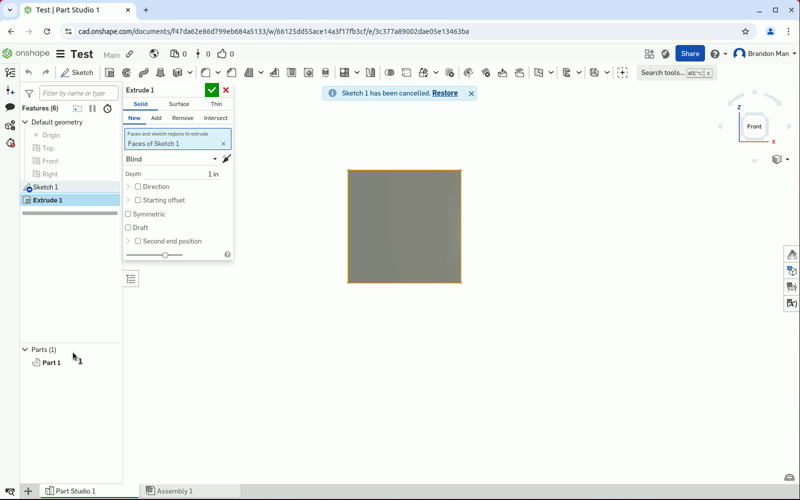
mouse_move(143, 106)
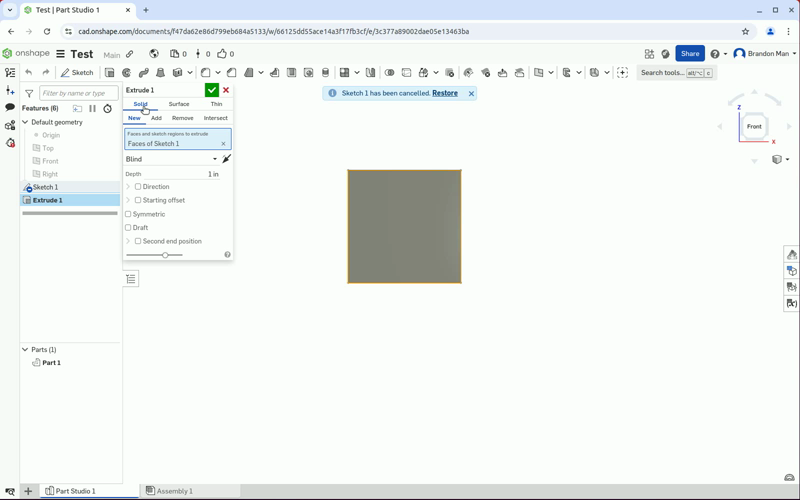
click(143, 106)
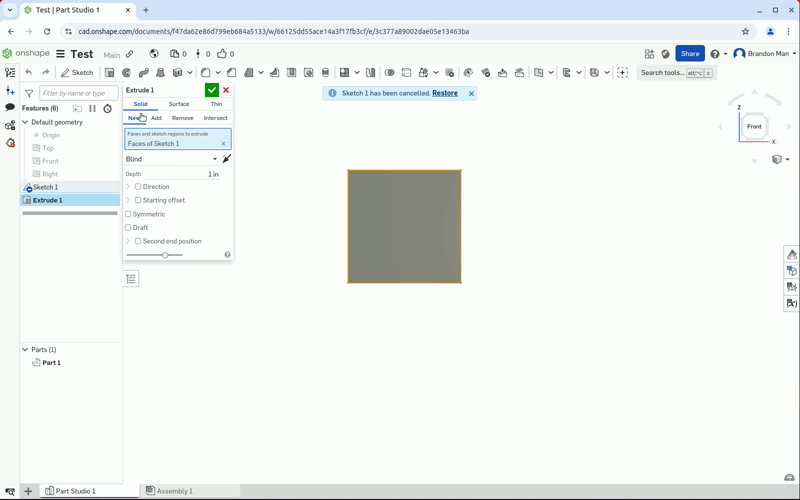
mouse_move(137, 120)
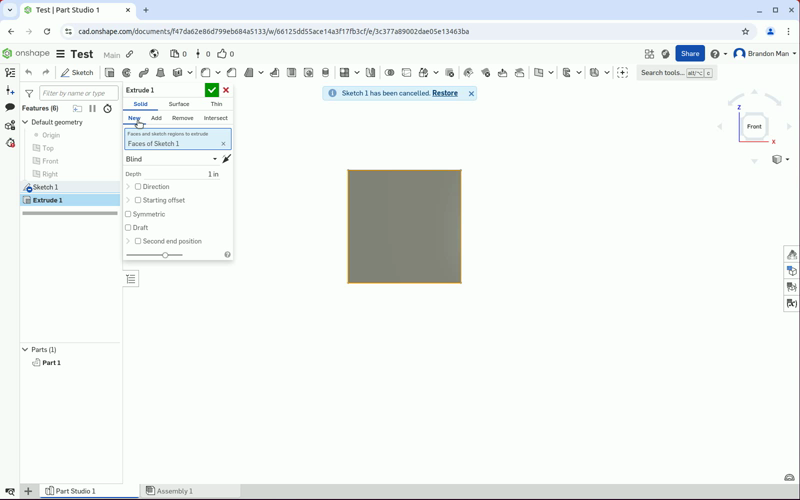
click(137, 120)
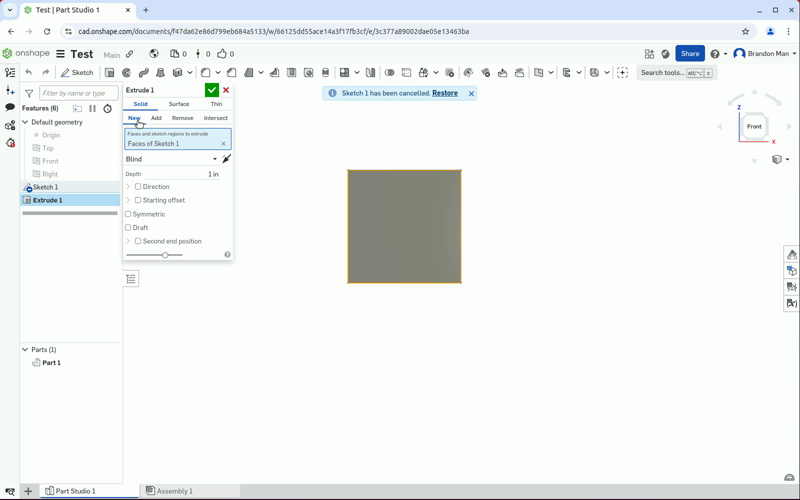
key(tab, 4)
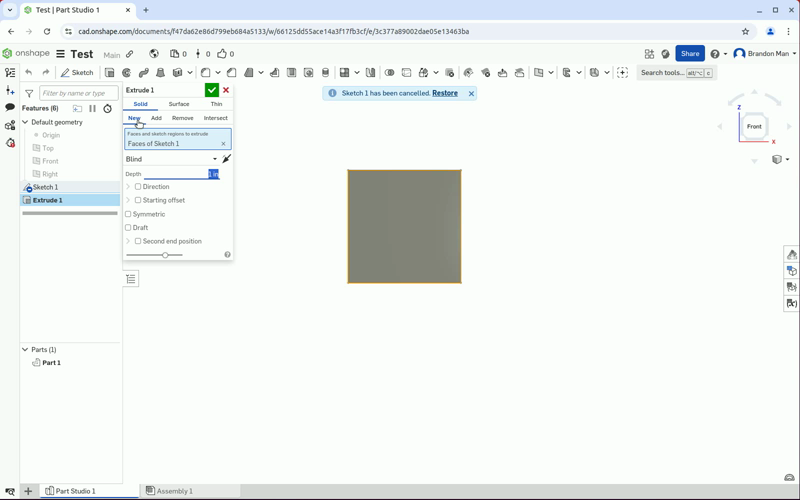
text(11.554)
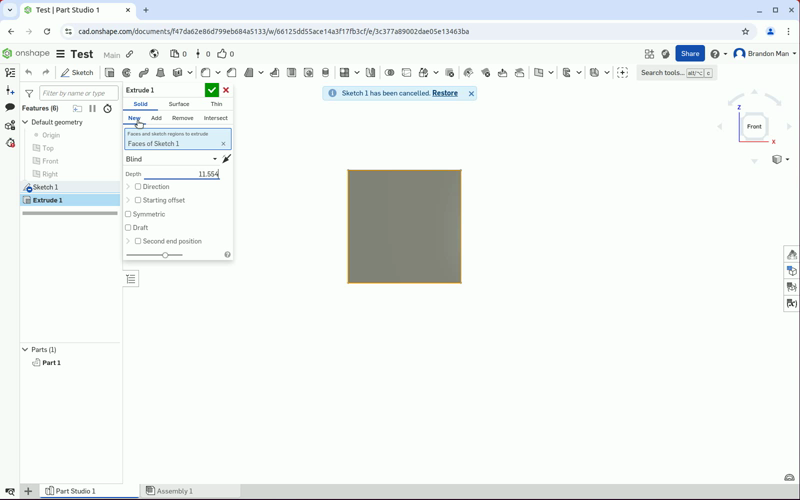
key(enter)
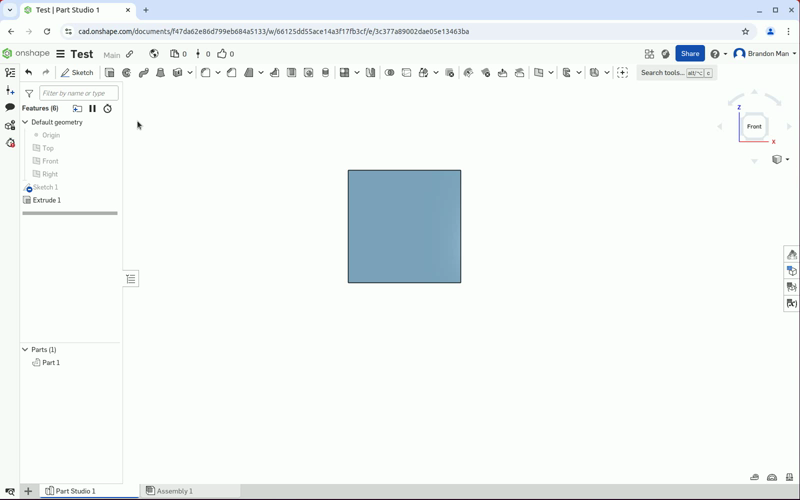
key(shift+h)
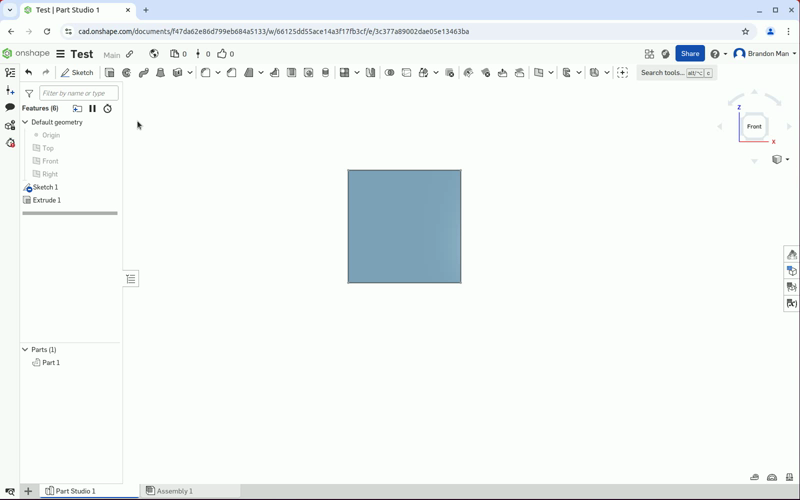
key(shift+h)
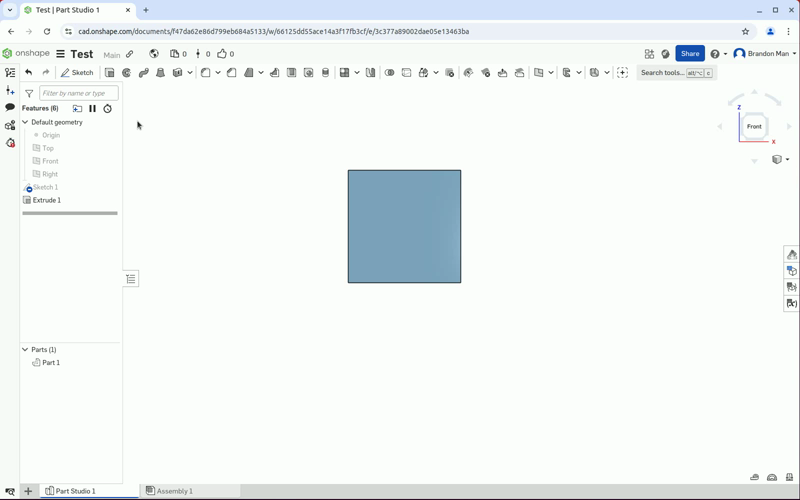
mouse_move(73, 189)
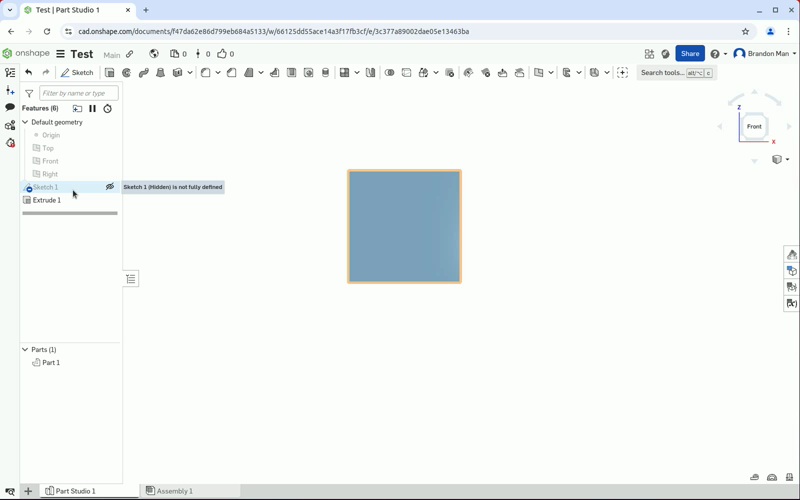
click(73, 189)
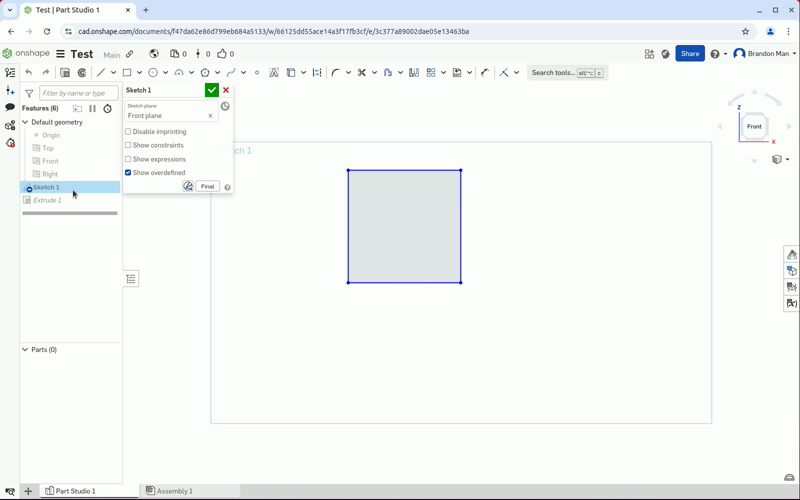
mouse_move(229, 92)
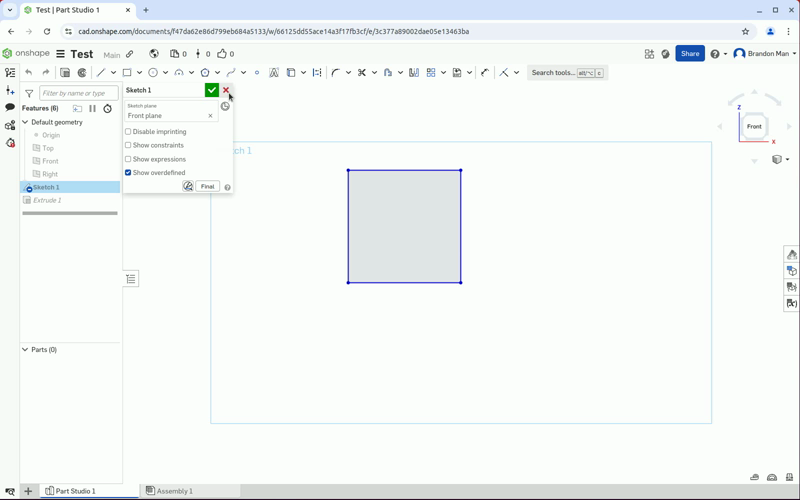
click(229, 92)
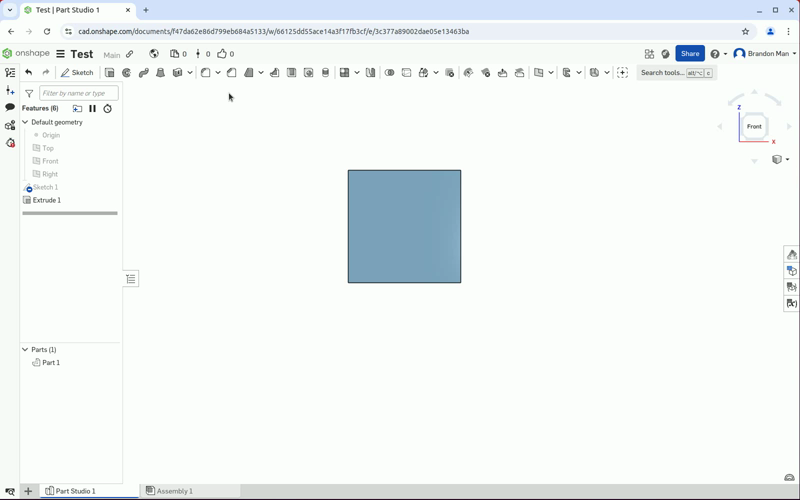
mouse_move(541, 75)
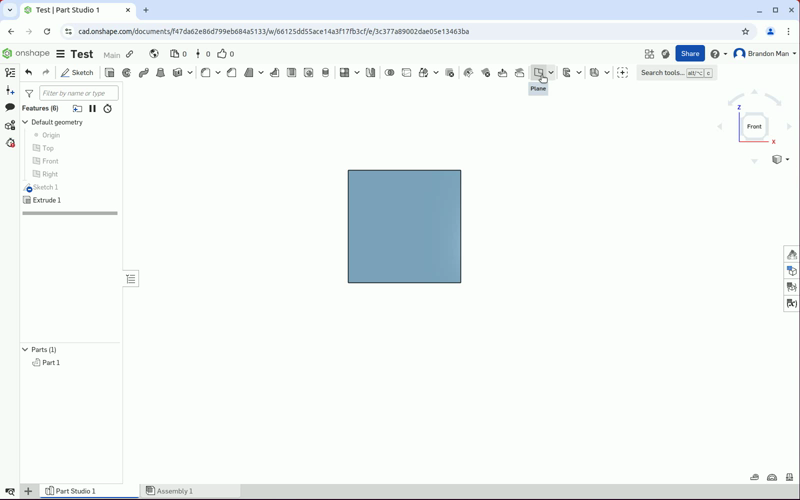
click(541, 75)
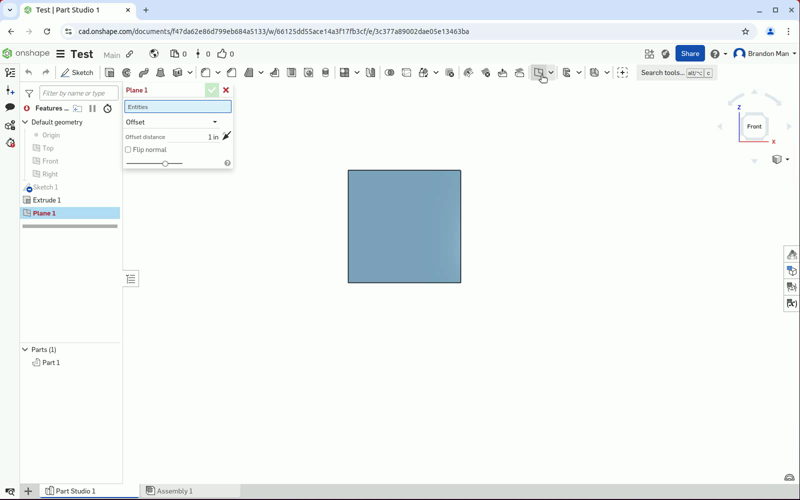
mouse_move(73, 163)
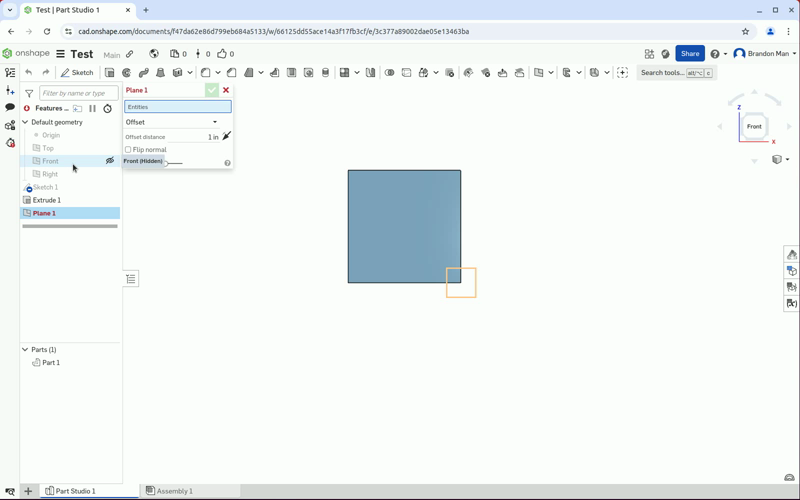
click(73, 163)
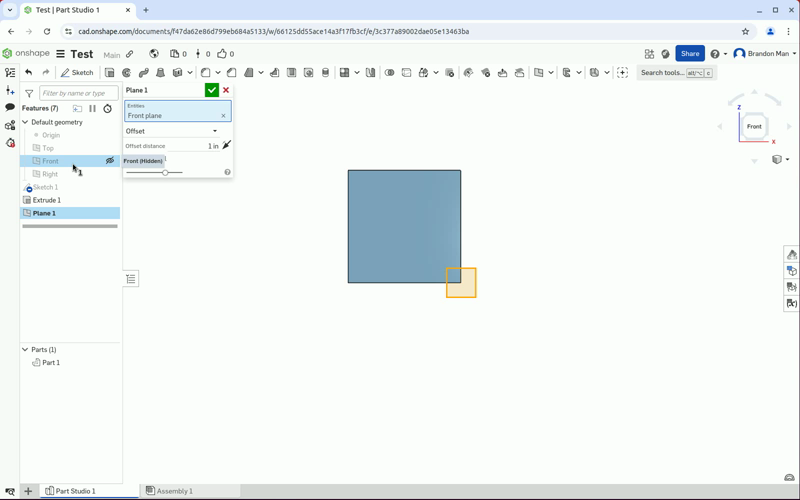
key(tab, 2)
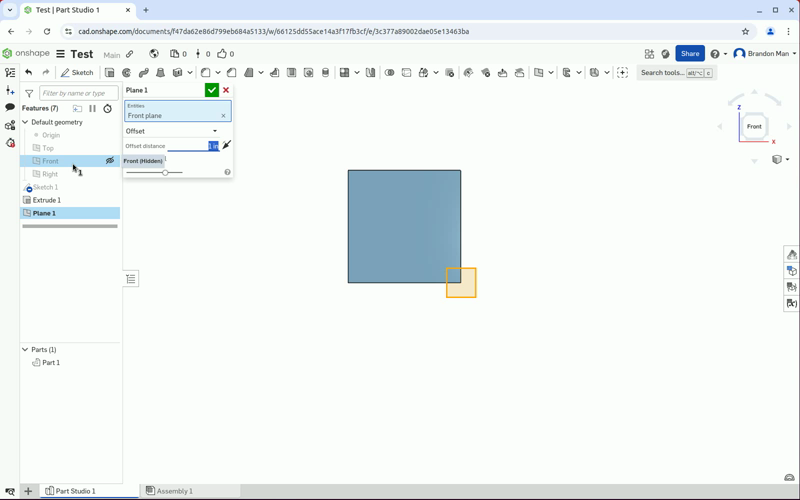
text(11.554)
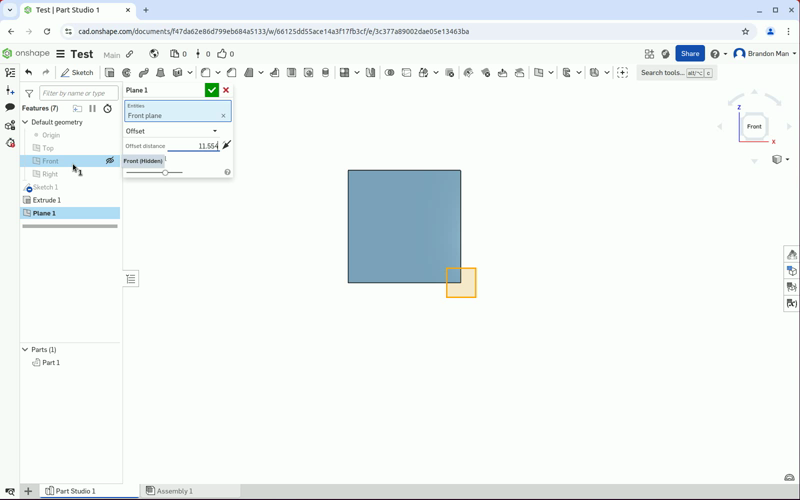
key(enter, 2)
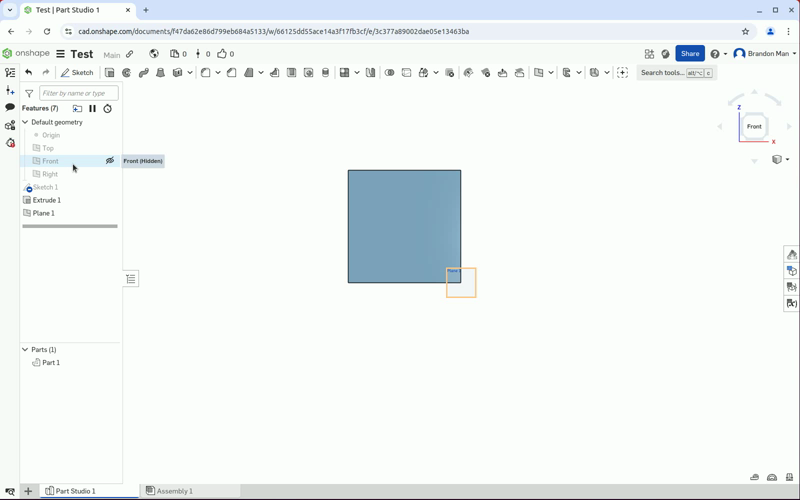
key(shift+s)
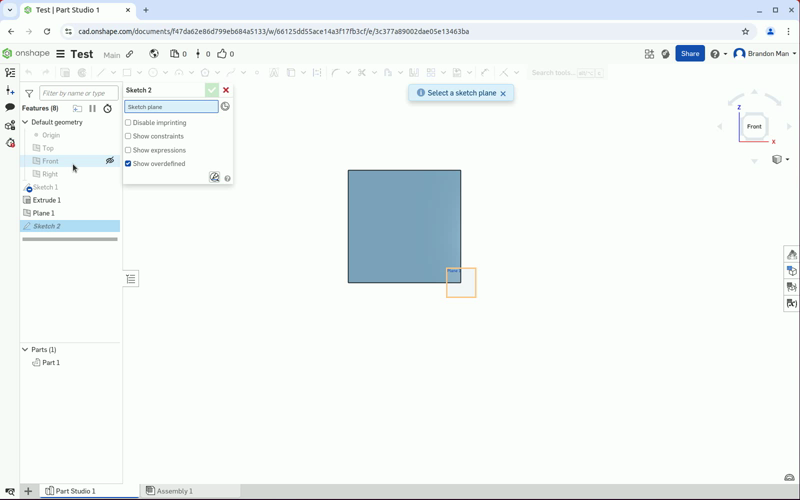
mouse_move(73, 215)
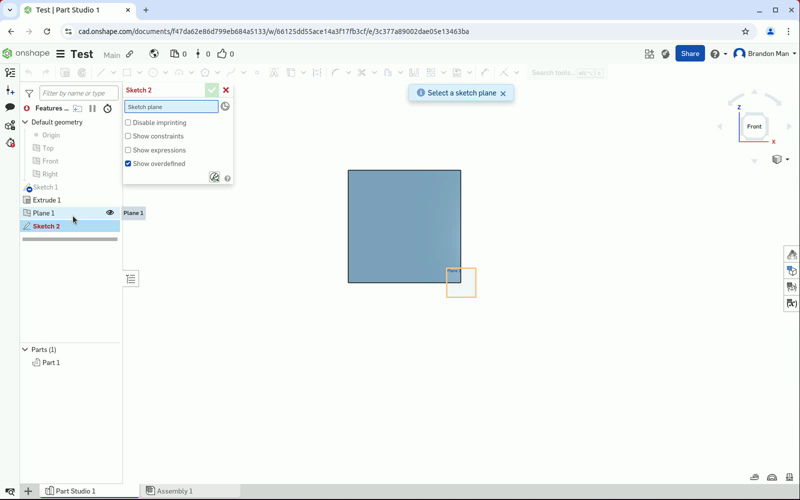
click(73, 215)
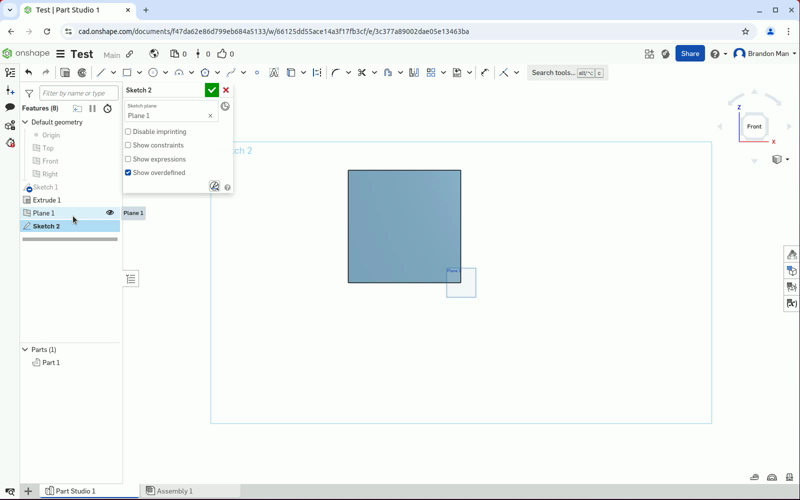
mouse_move(73, 352)
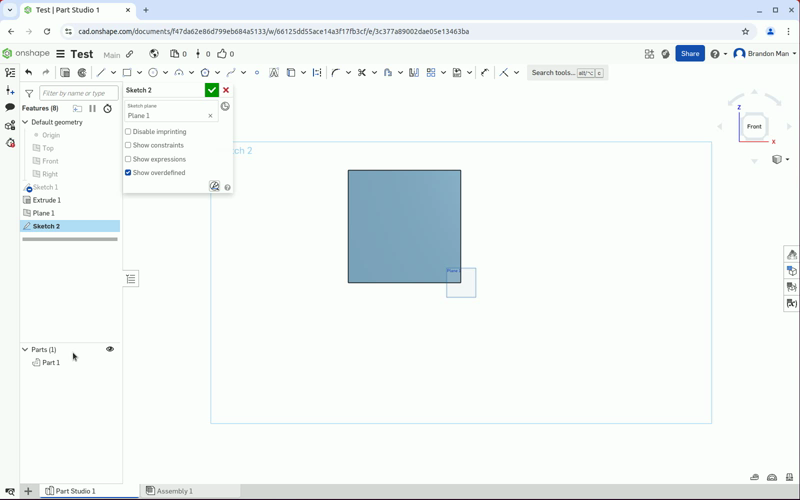
key(y)
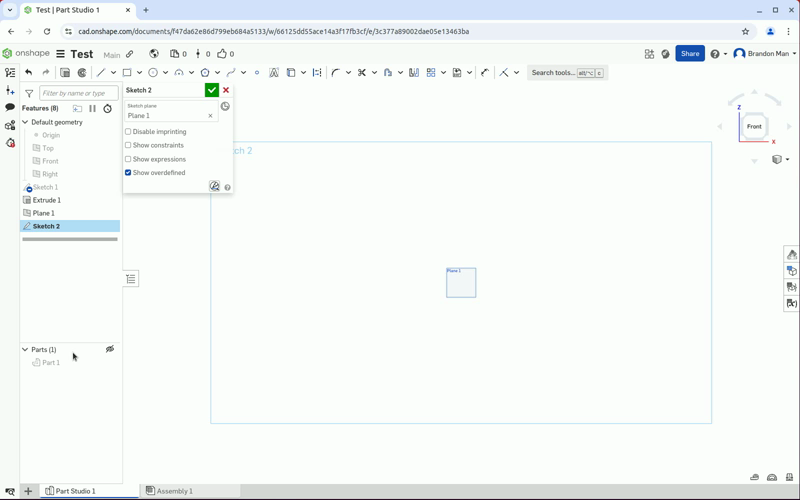
key(l)
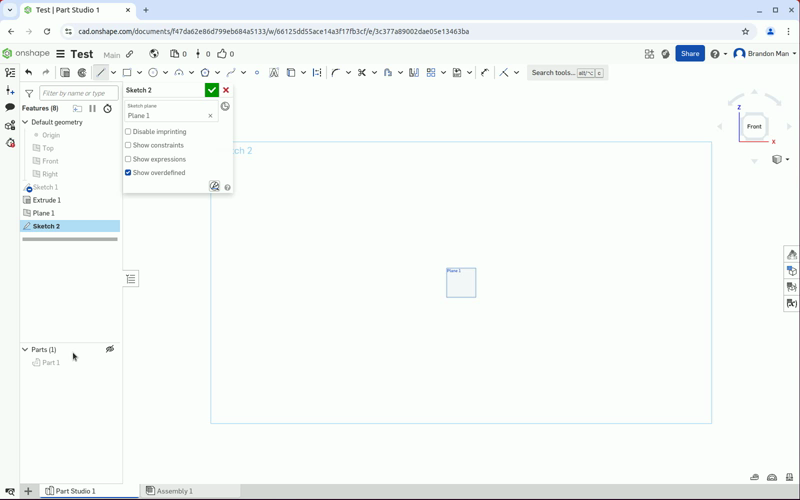
key_down(shift)
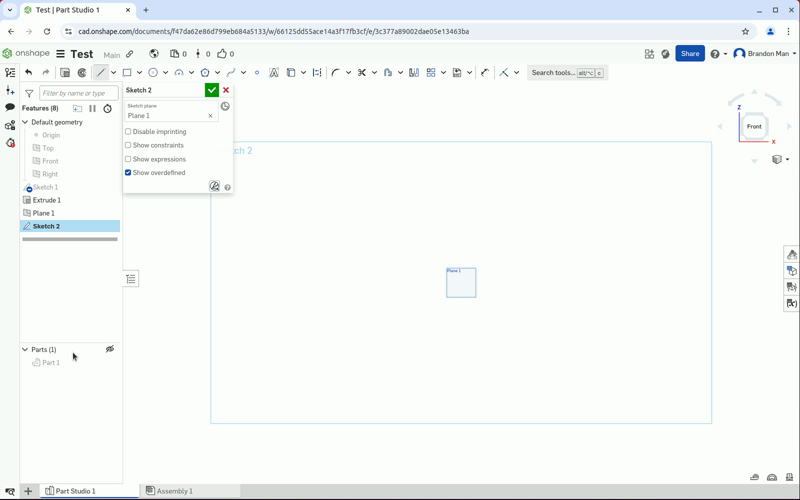
mouse_move(404, 282)
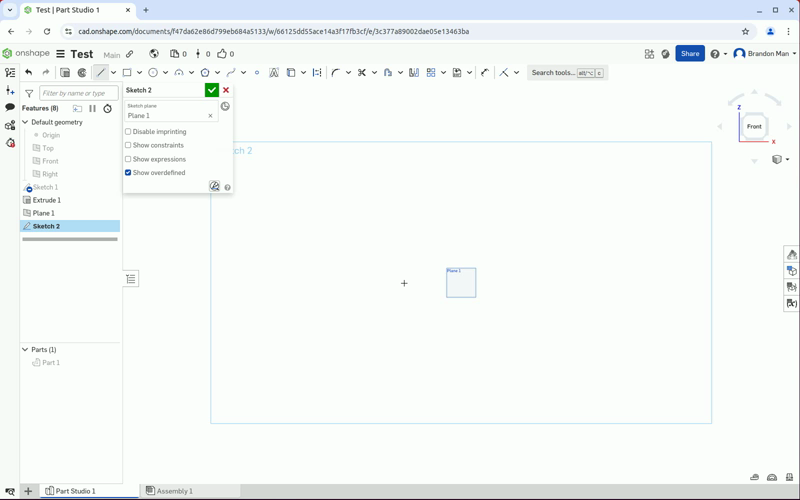
click(404, 282)
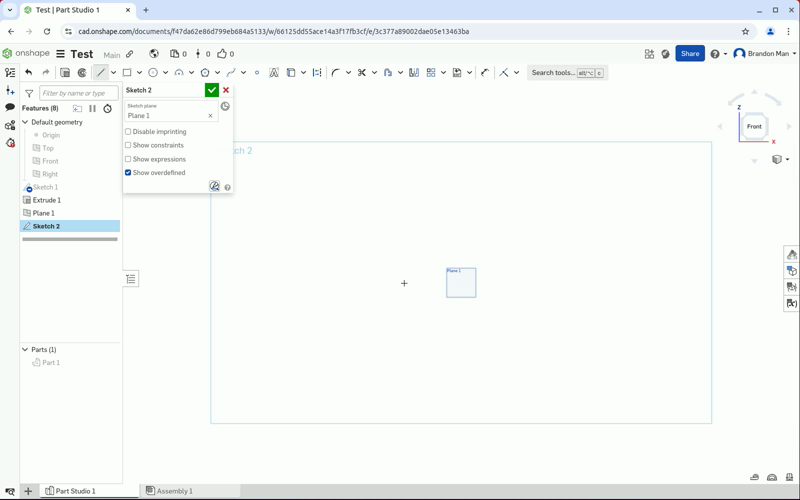
key_up(shift)
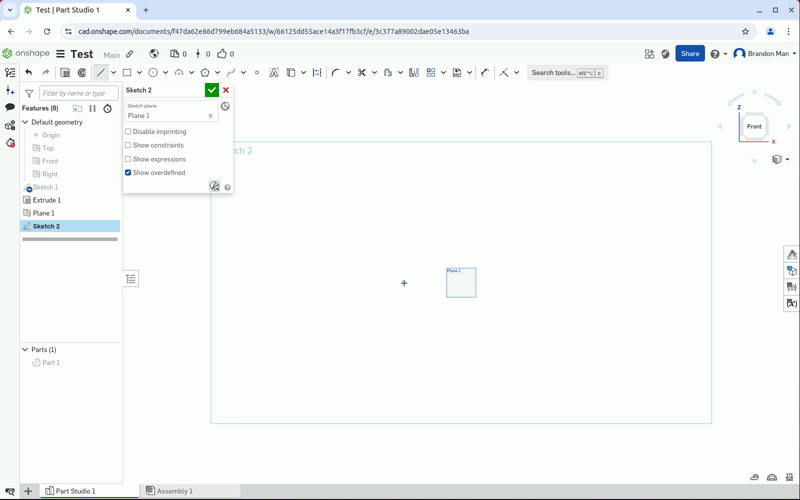
key_down(shift)
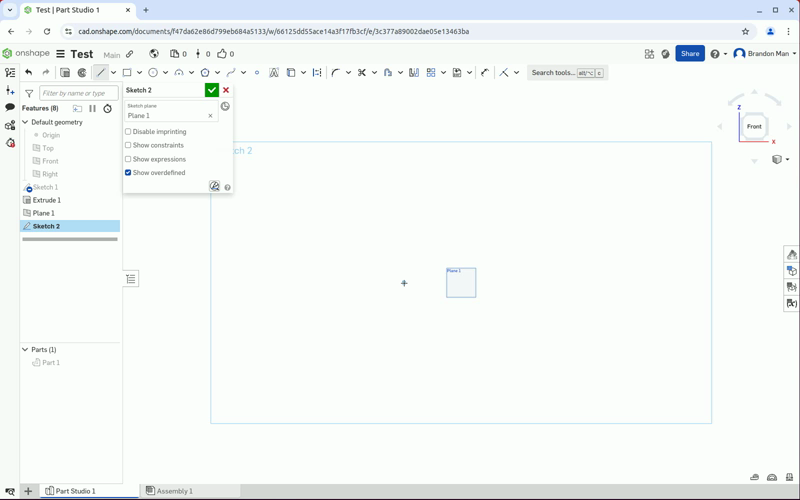
mouse_move(434, 282)
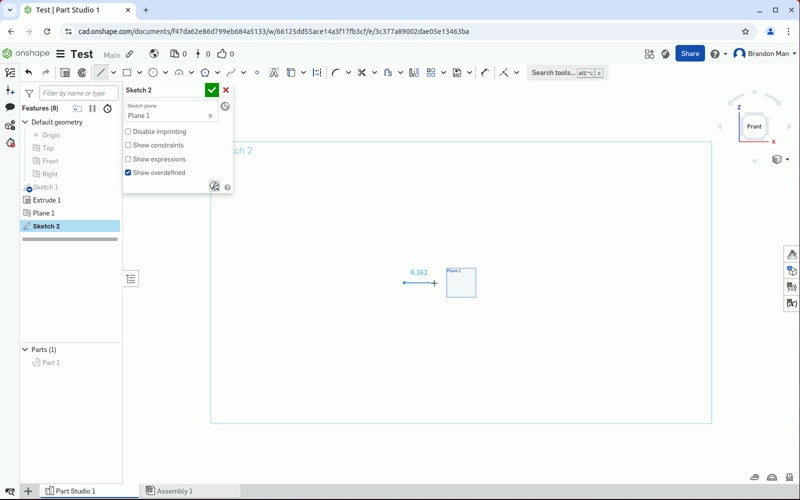
mouse_move(461, 282)
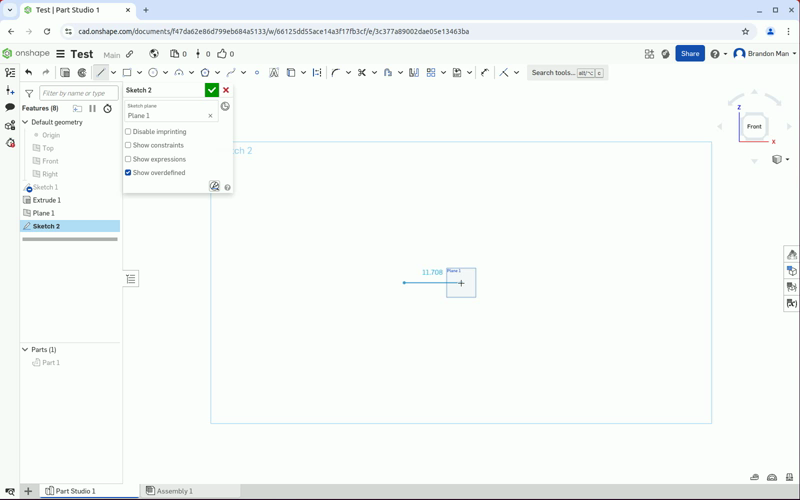
click(461, 282)
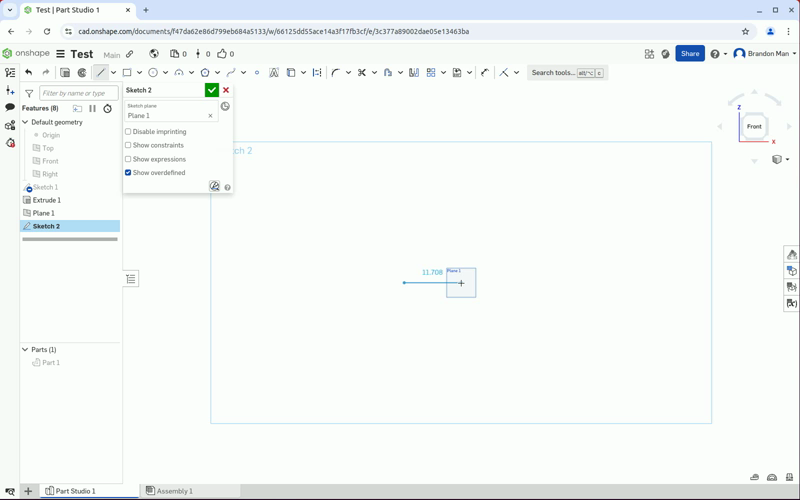
key_up(shift)
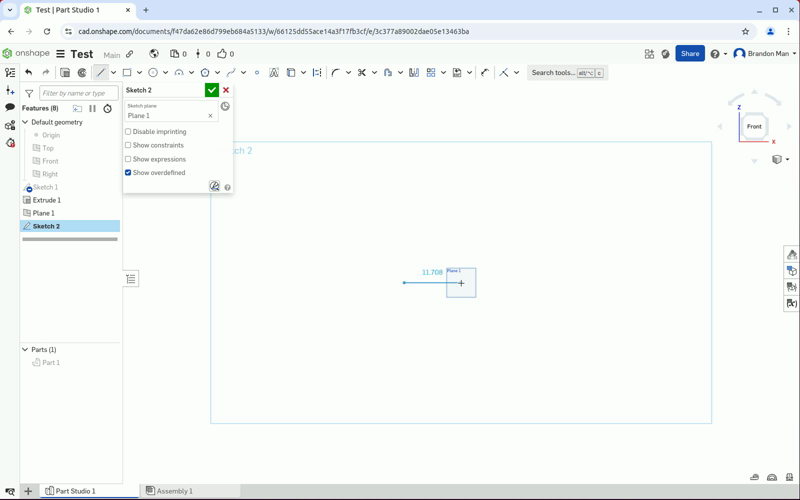
key_down(shift)
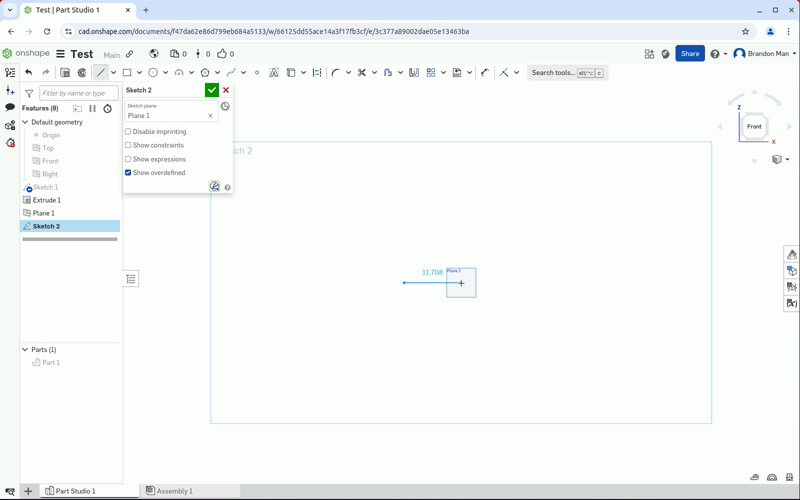
mouse_move(491, 282)
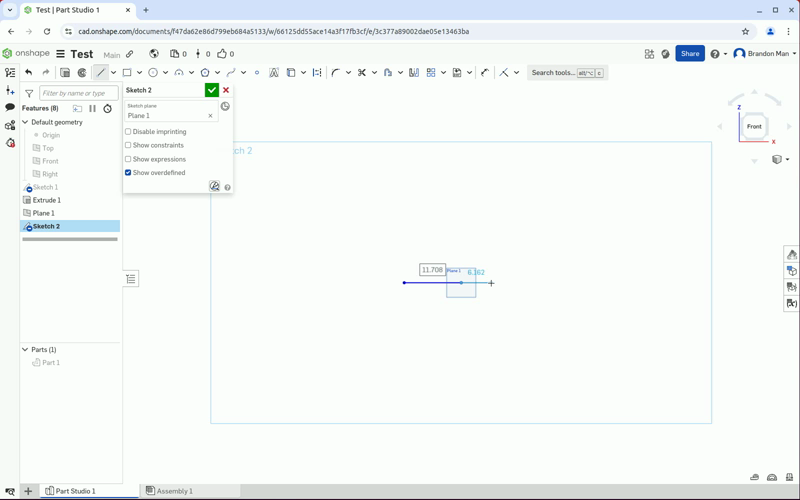
mouse_move(461, 226)
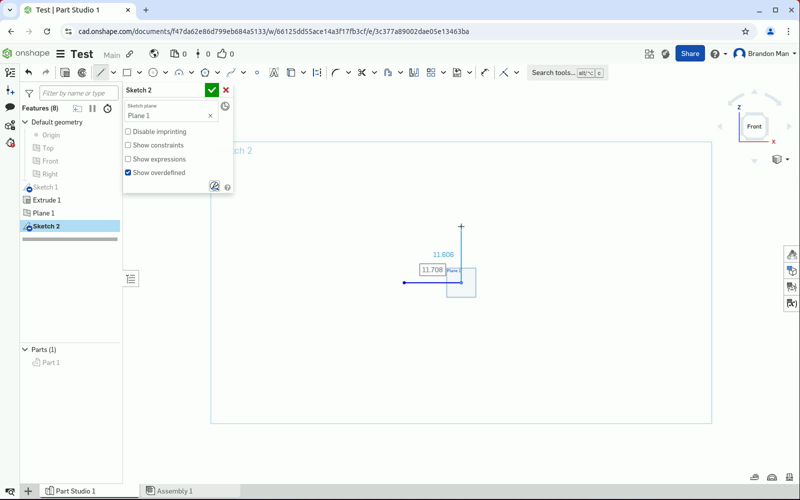
click(461, 226)
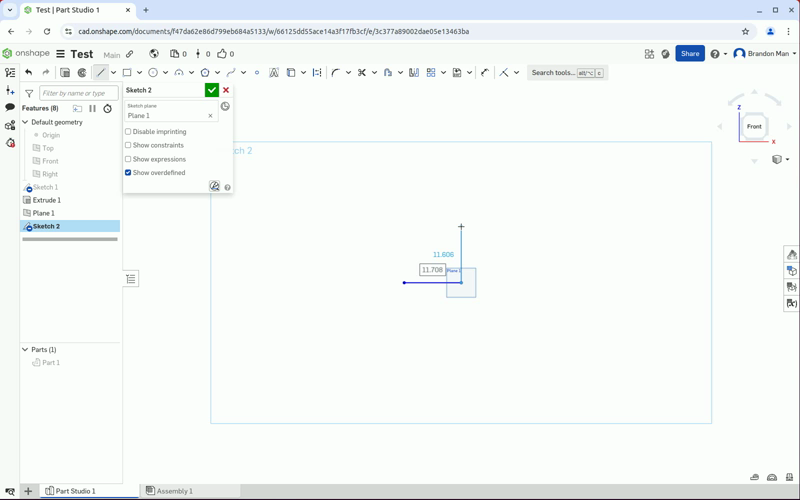
key_up(shift)
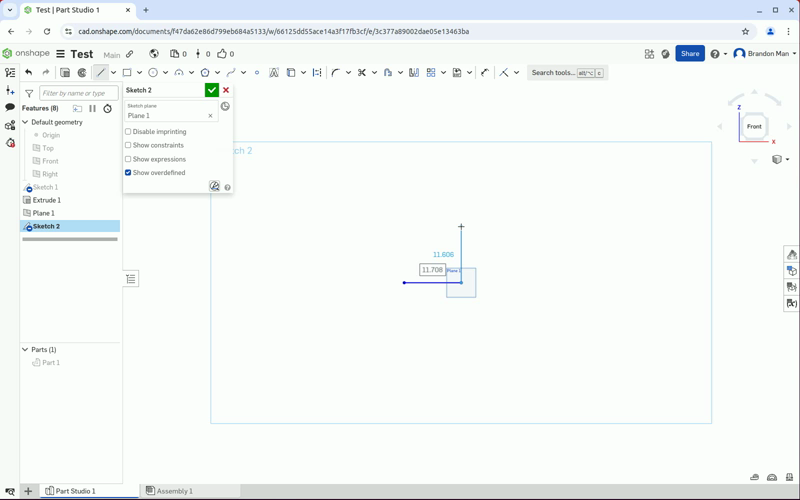
key_down(shift)
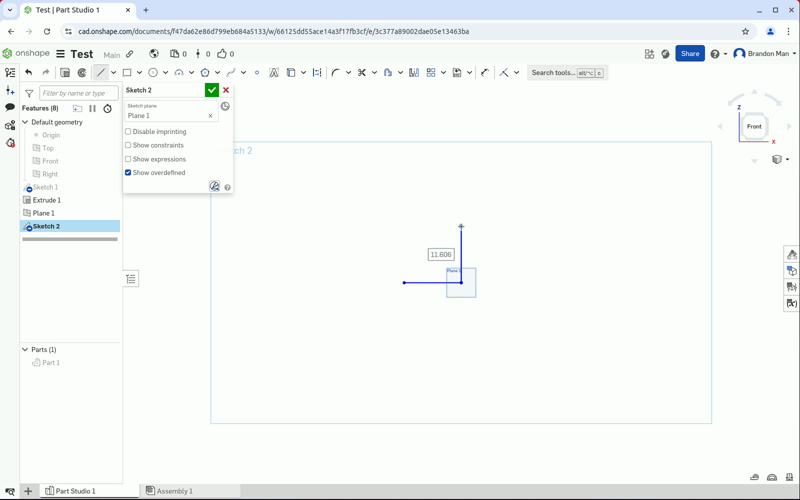
mouse_move(491, 226)
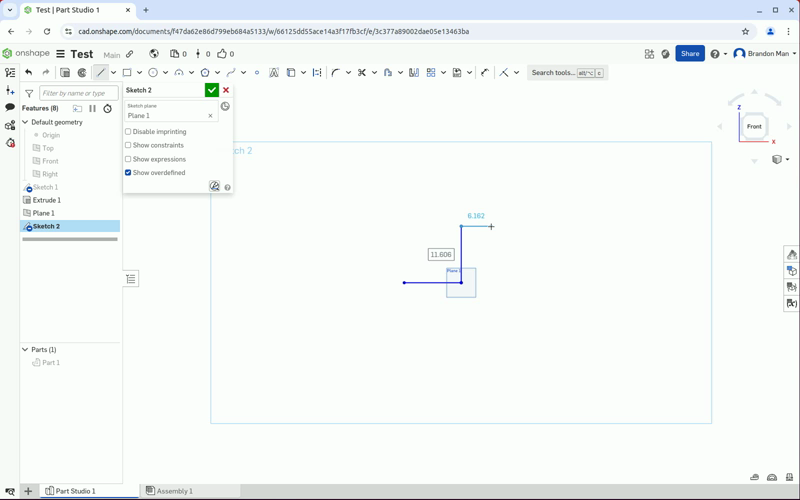
mouse_move(404, 226)
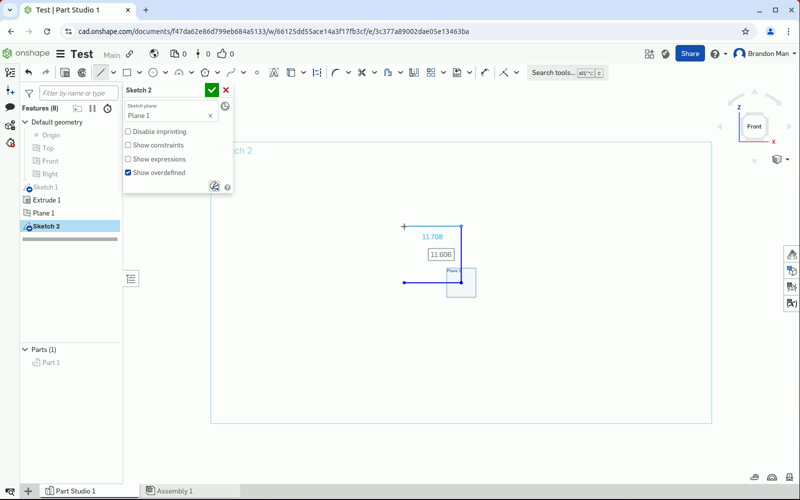
click(404, 226)
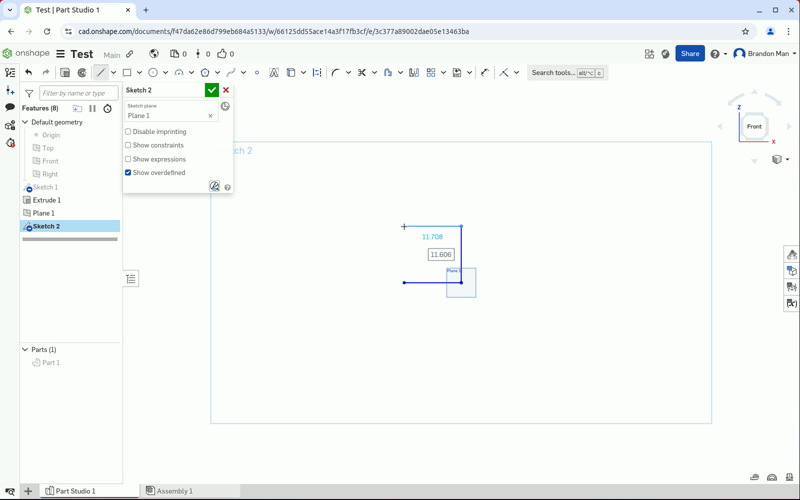
key_up(shift)
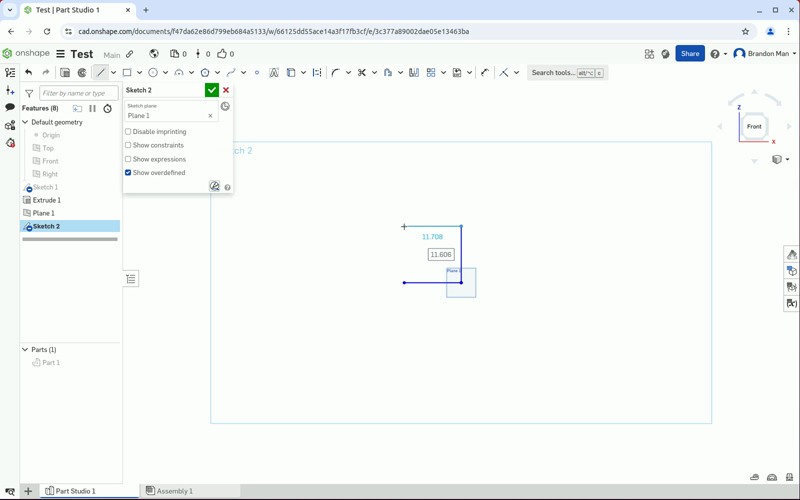
mouse_move(434, 226)
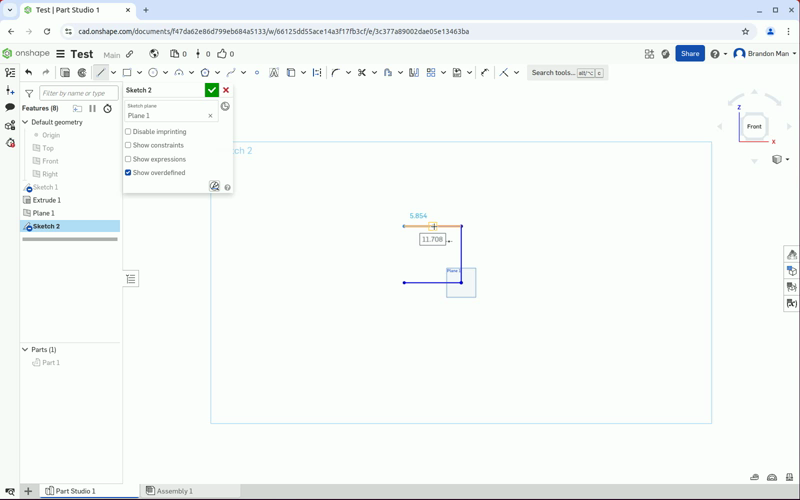
key_down(shift)
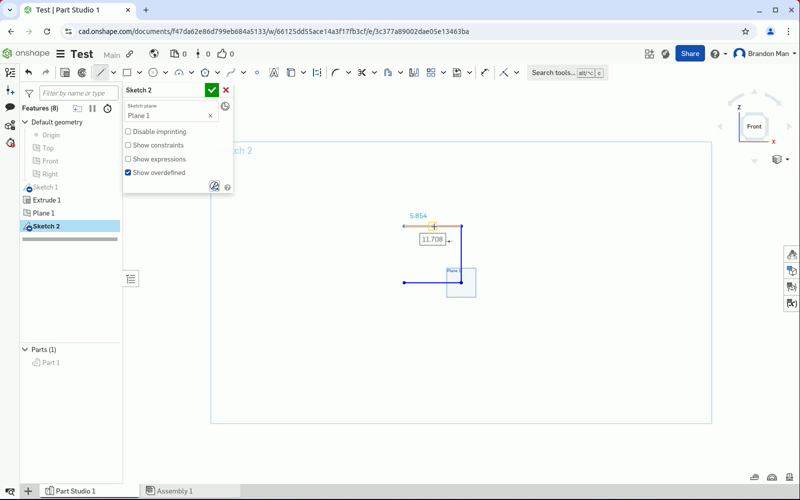
mouse_move(404, 282)
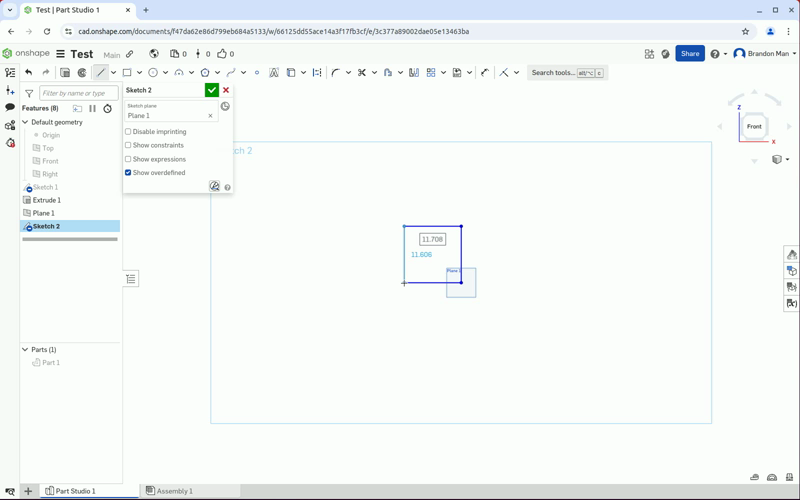
key_up(shift)
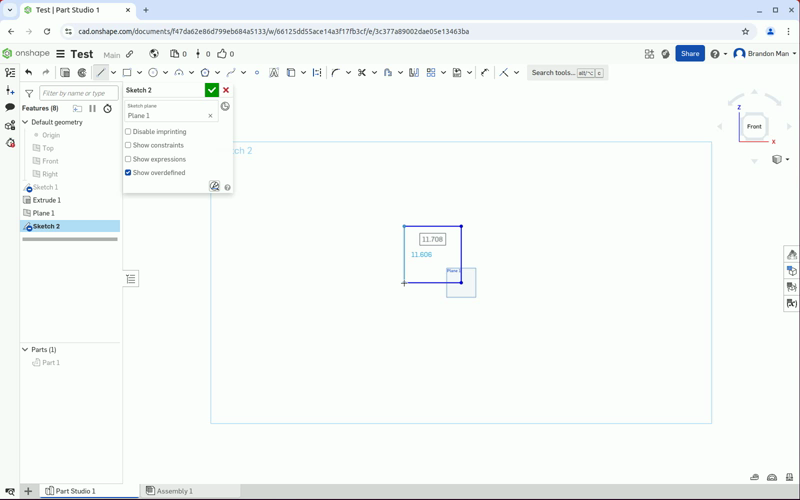
click(404, 282)
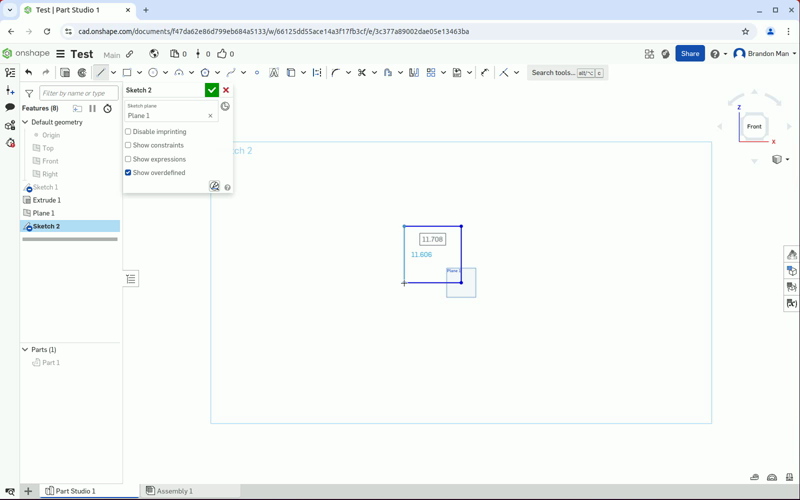
key(esc)
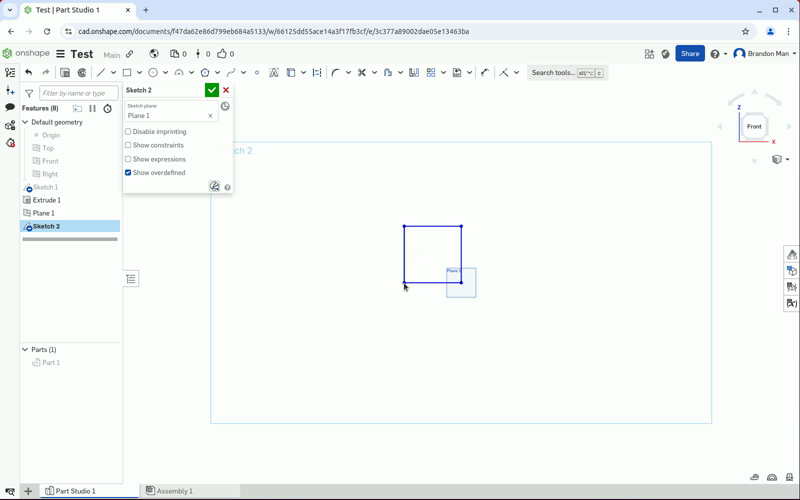
mouse_move(410, 230)
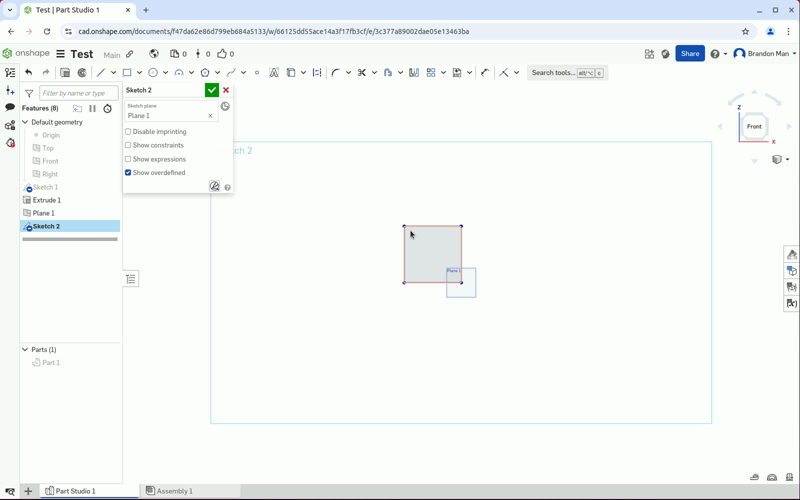
click(410, 230)
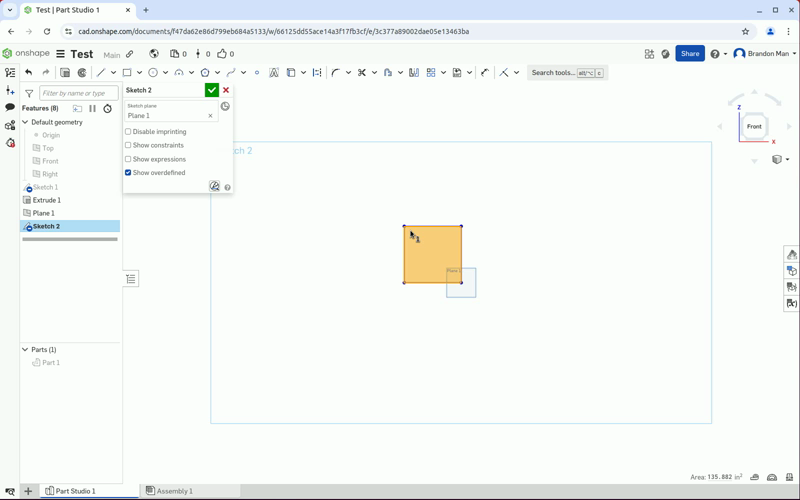
mouse_move(73, 352)
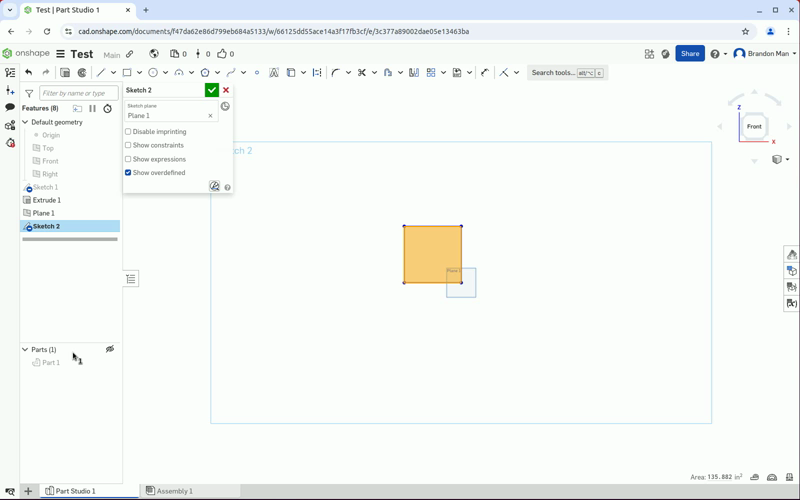
key(shift+y)
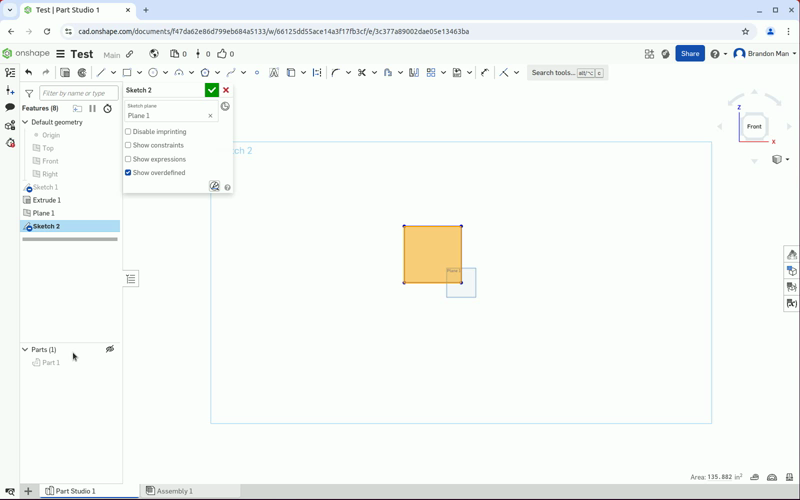
key(shift+e)
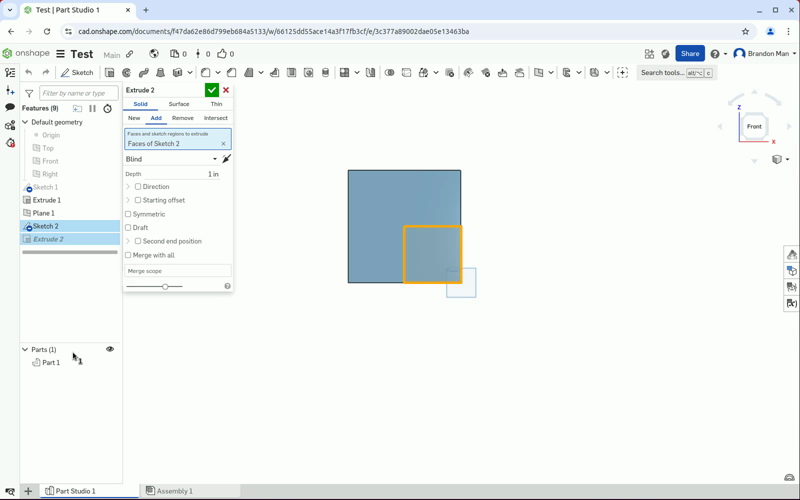
mouse_move(143, 106)
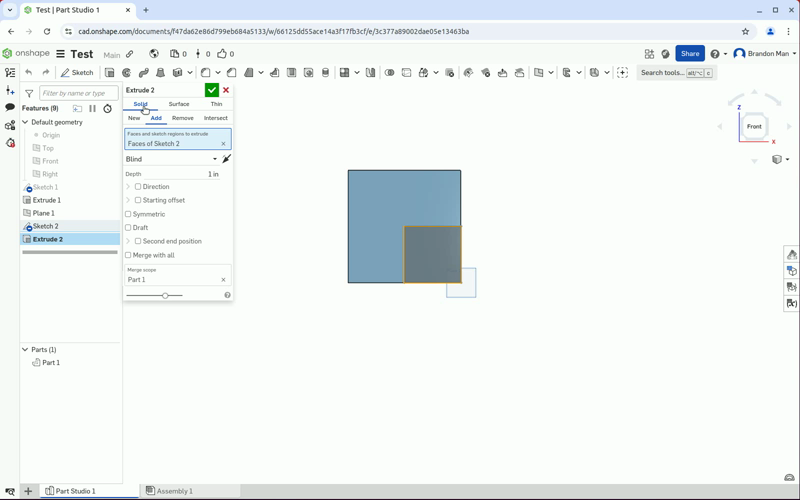
click(143, 106)
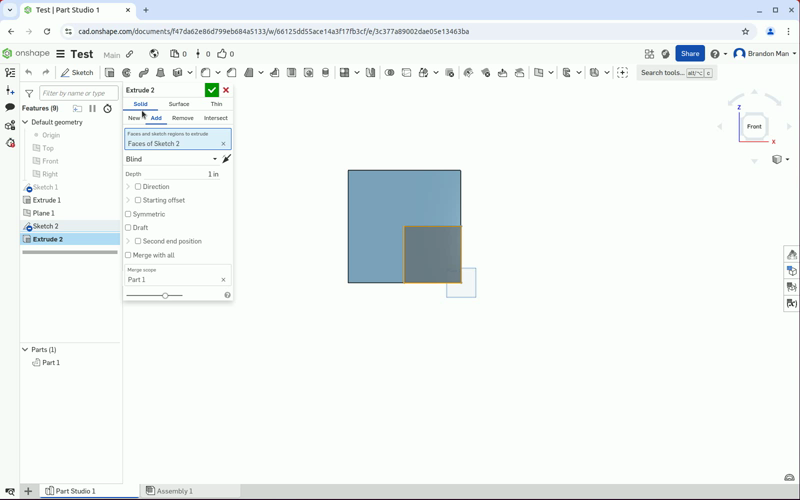
mouse_move(137, 120)
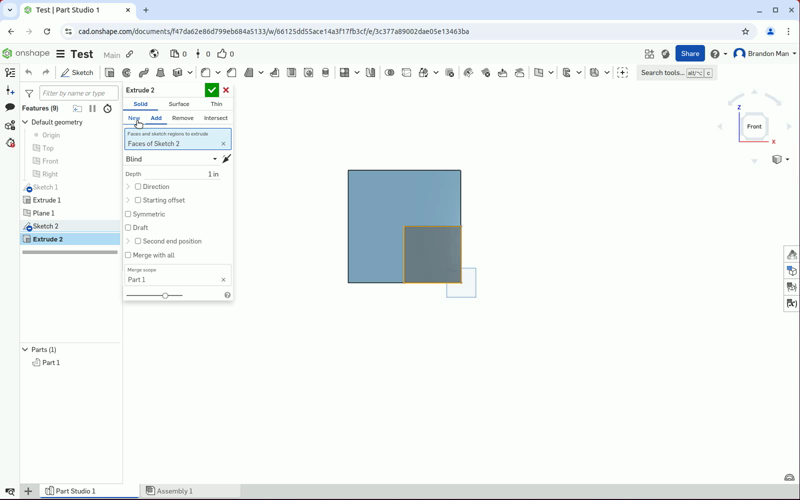
click(137, 120)
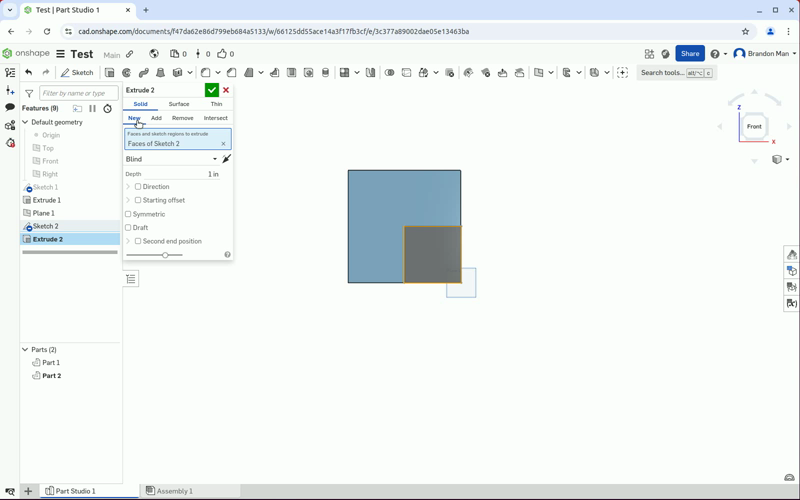
key(tab, 4)
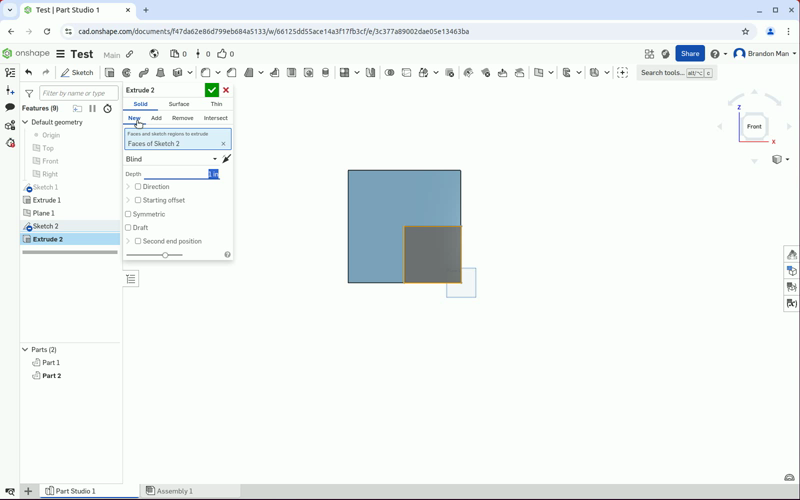
text(11.554)
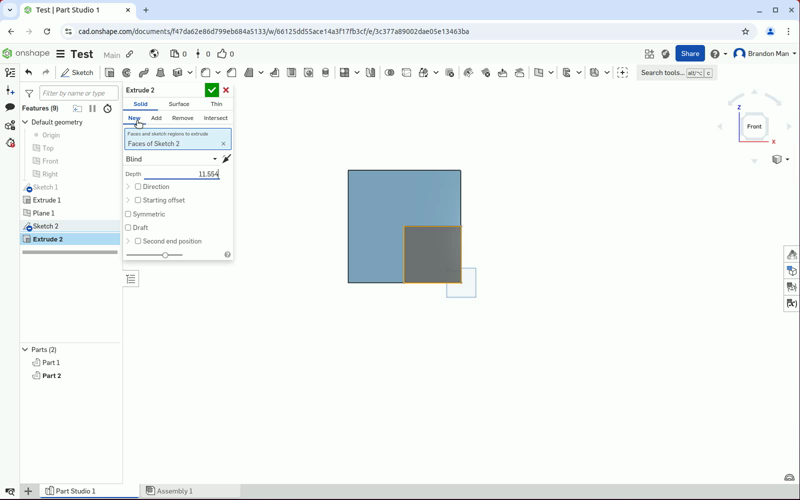
key(enter)
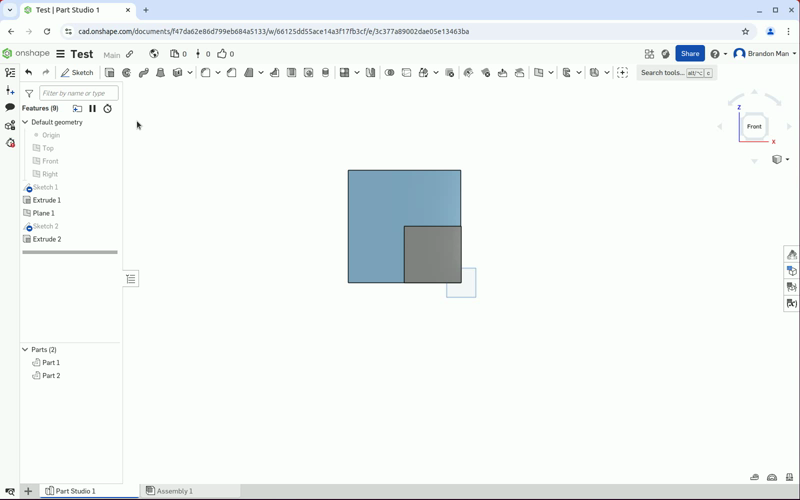
key(shift+h)
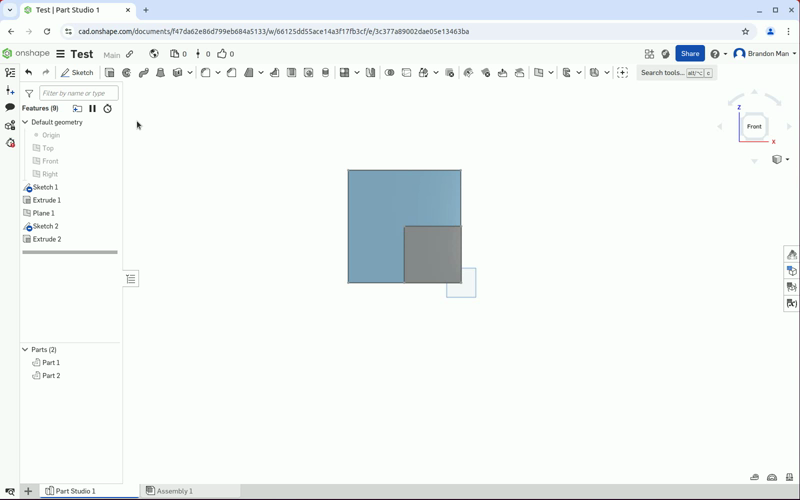
key(shift+h)
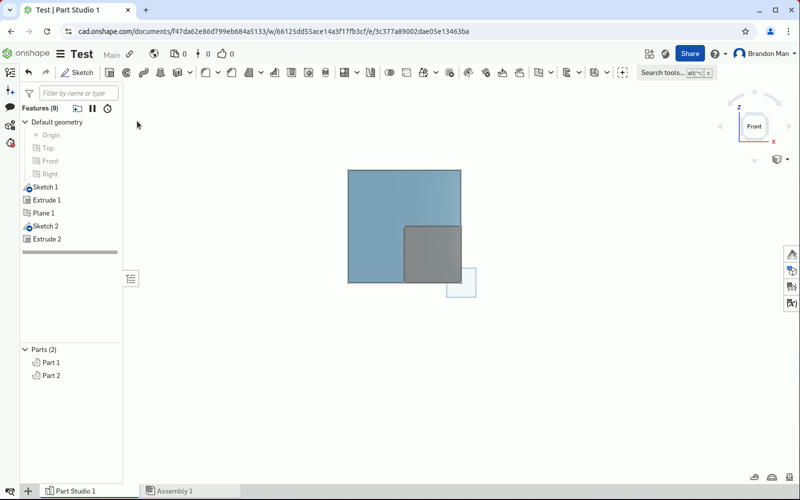
key(shift+7)
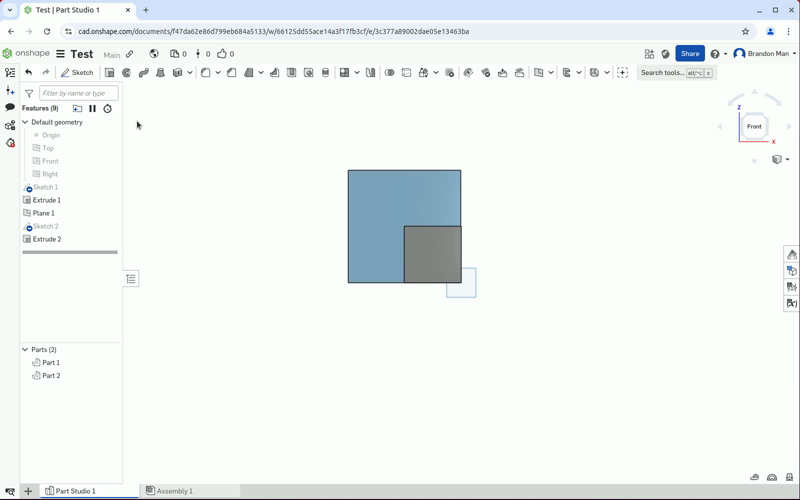
key(left, 2)
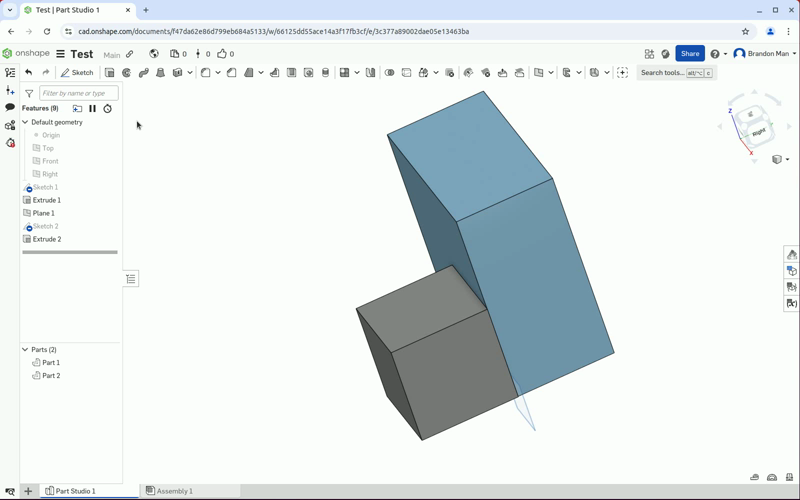
key(down, 2)
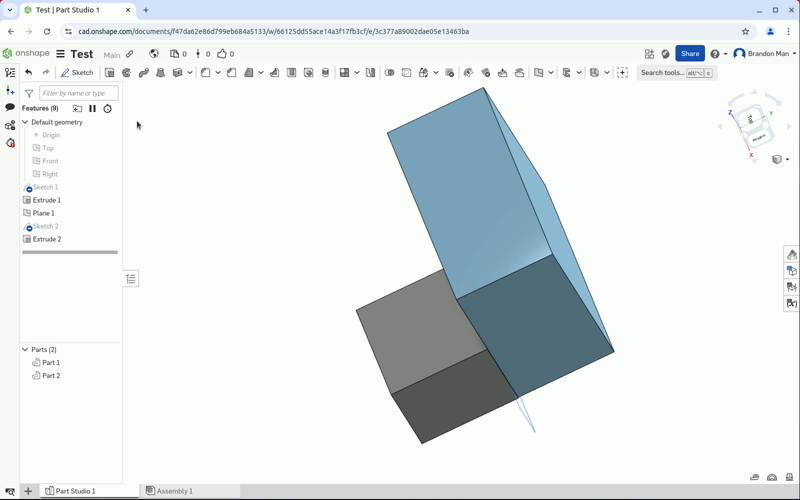
key(up, 2)
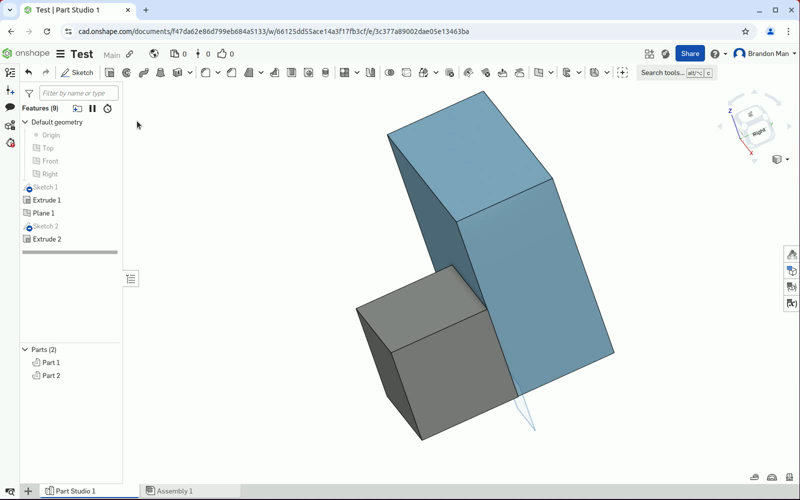
key(right, 2)
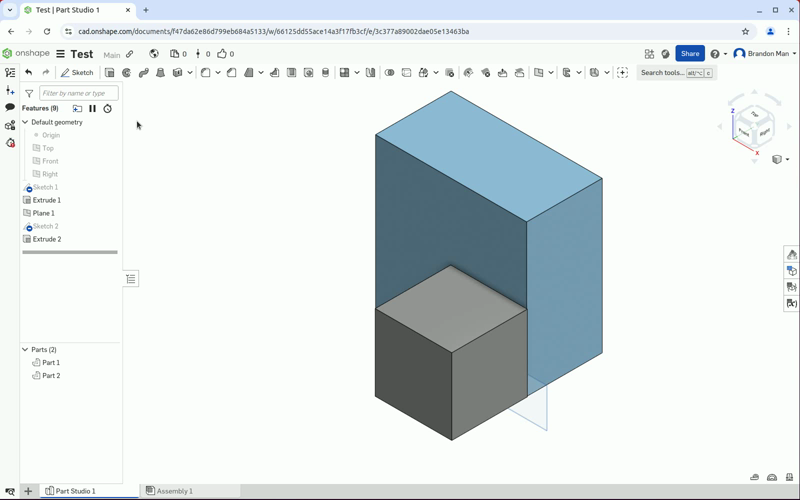
mouse_move(73, 189)
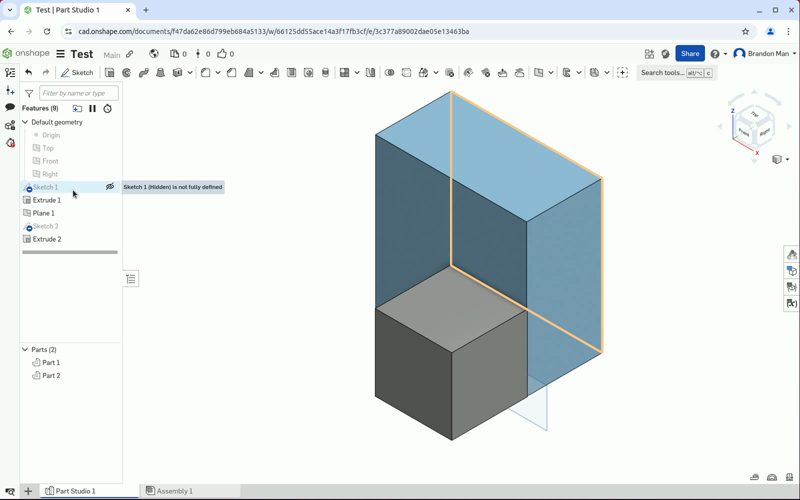
click(73, 189)